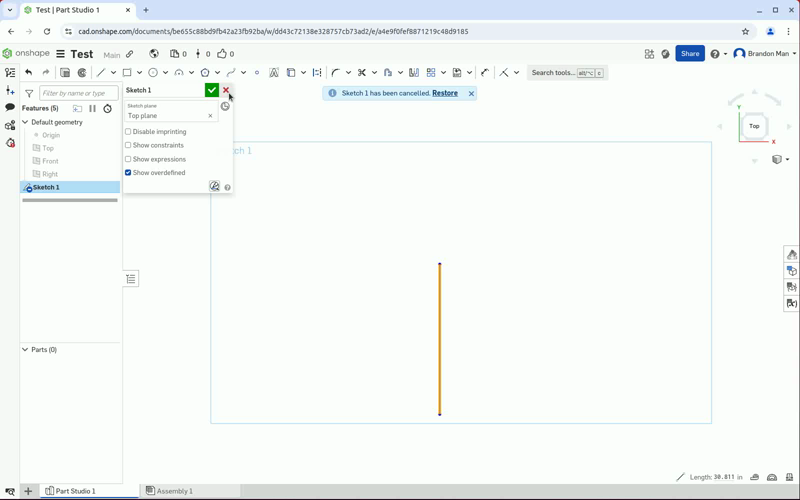
key(shift+h)
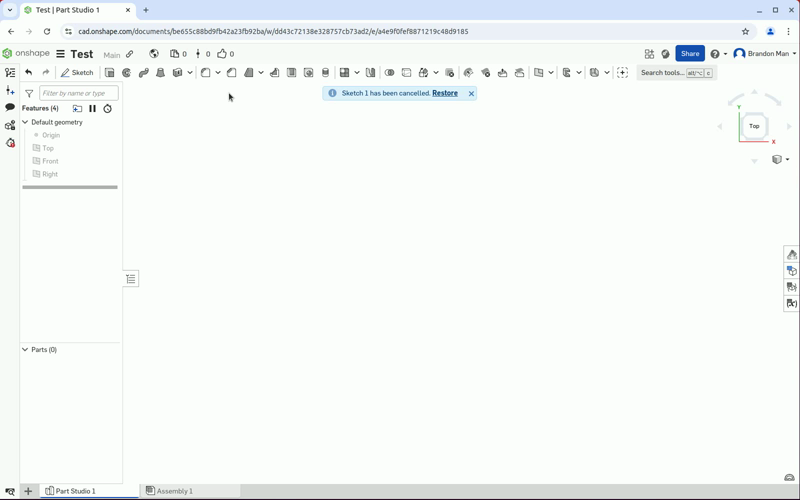
mouse_move(73, 352)
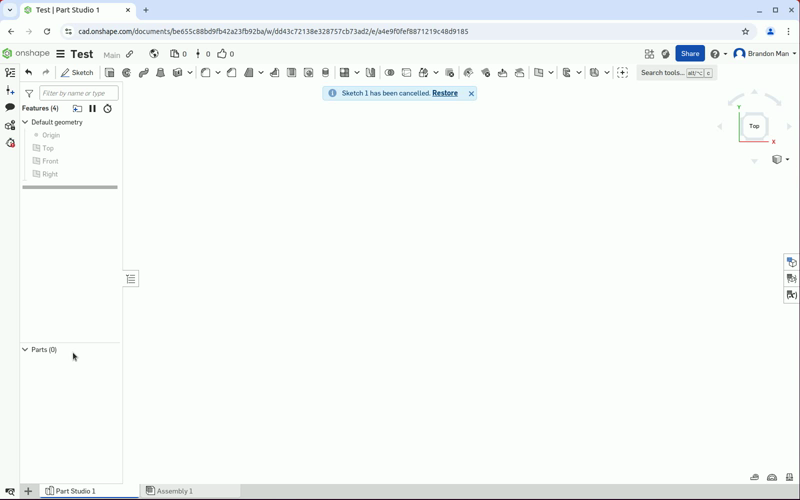
key(y)
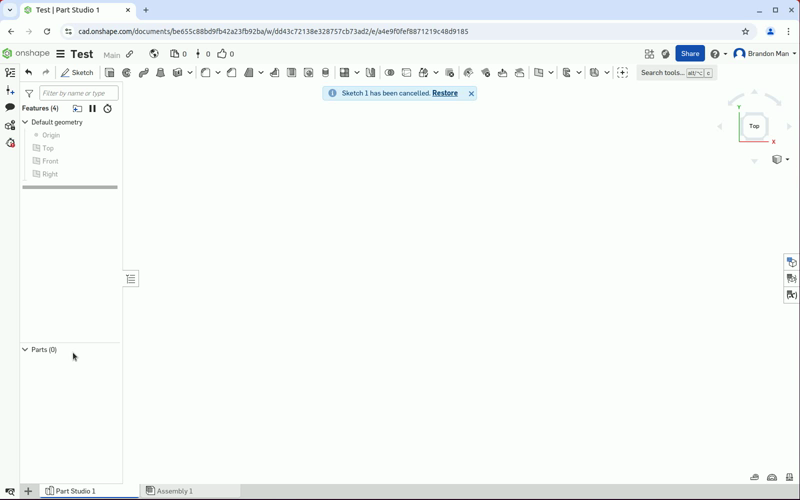
key(shift+p)
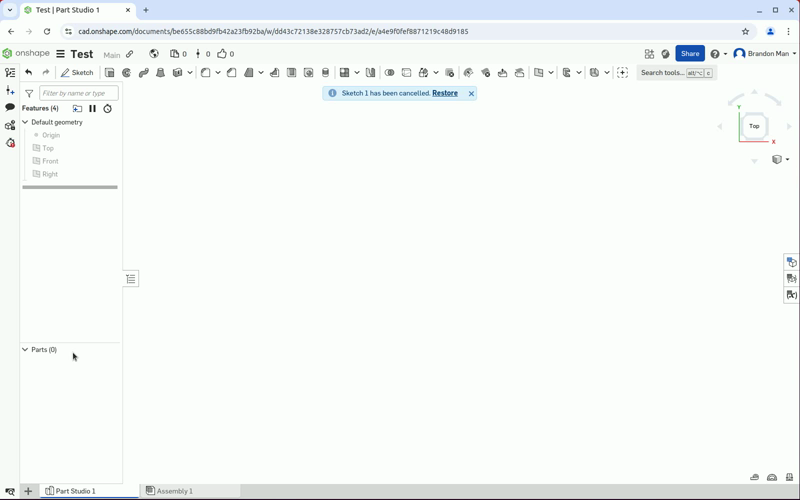
key(space)
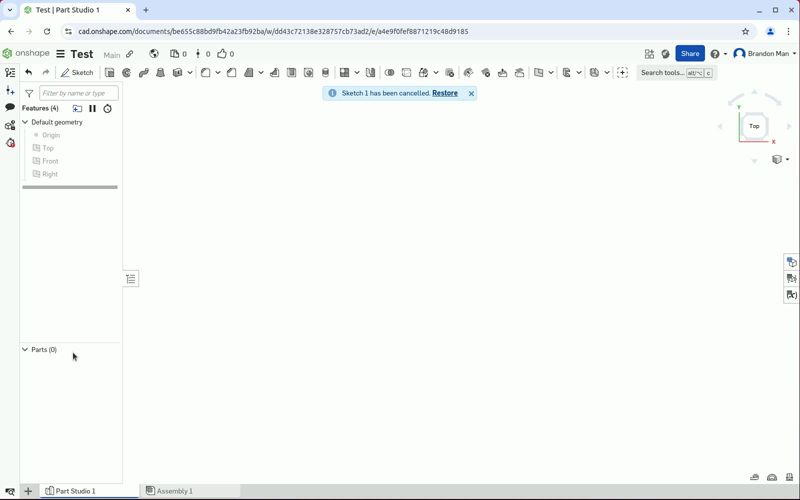
key_down(shift)
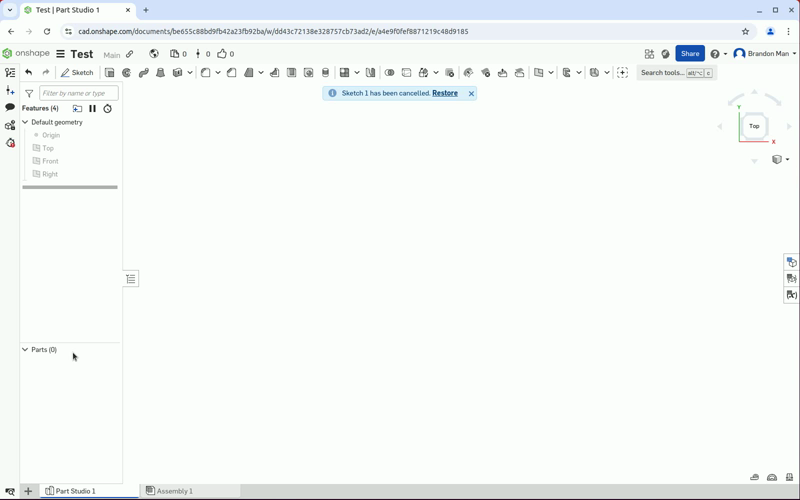
key(up)
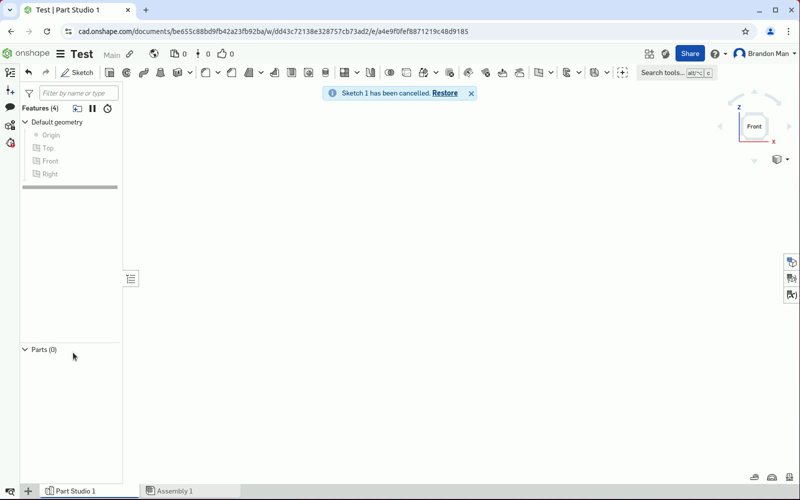
key_up(shift)
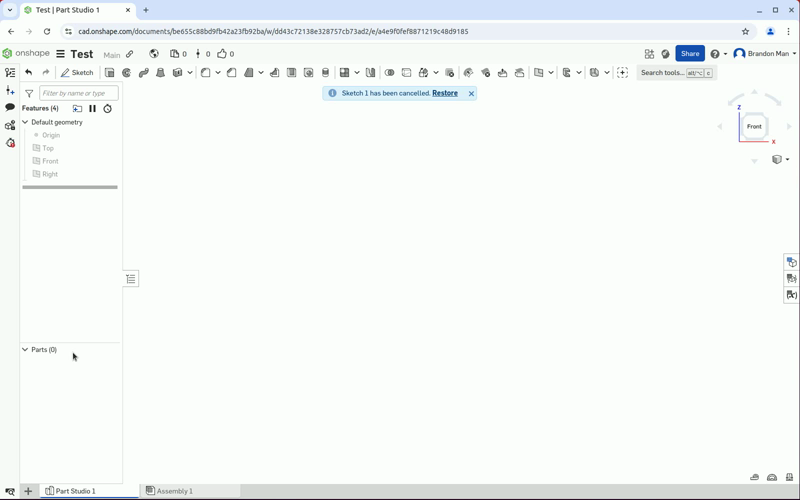
mouse_move(73, 352)
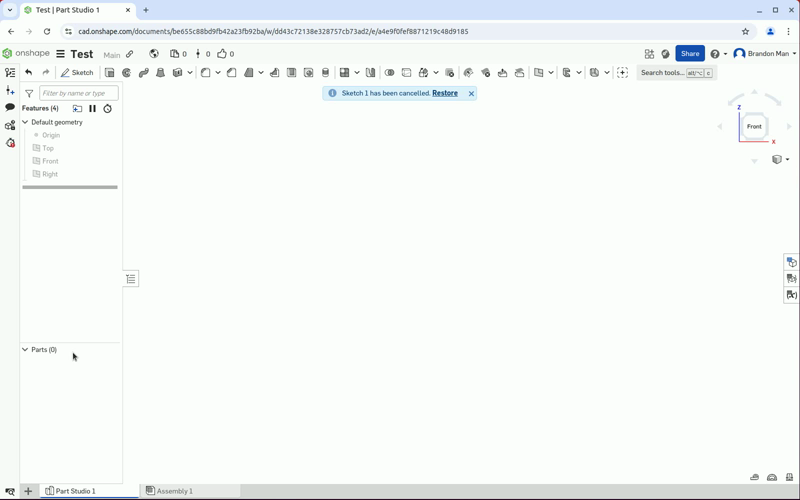
key(shift+y)
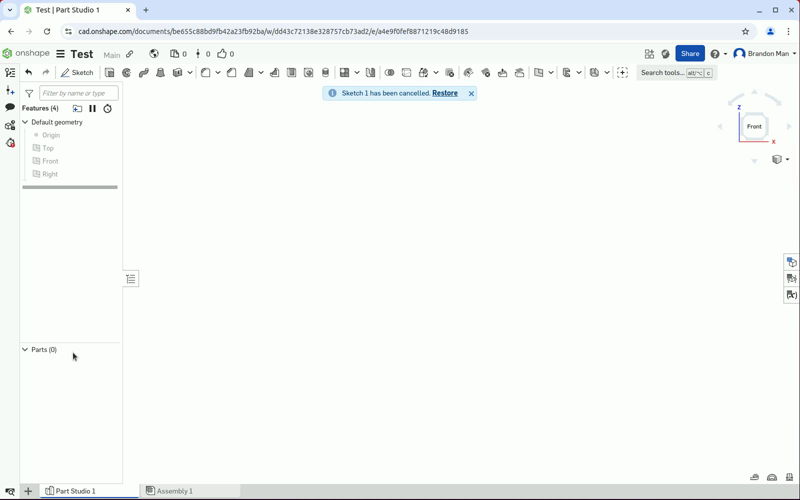
key(shift+s)
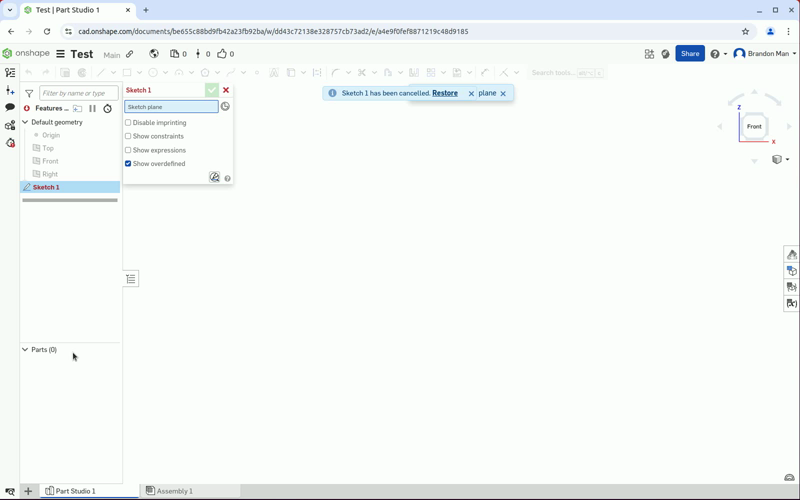
mouse_move(73, 163)
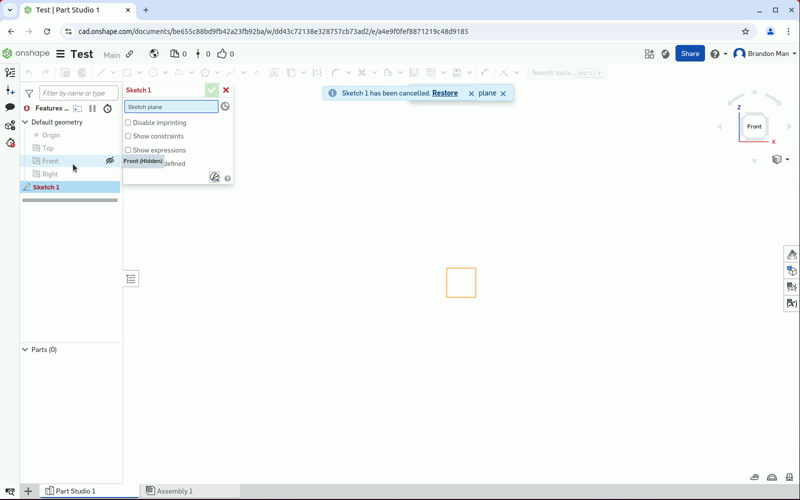
click(73, 163)
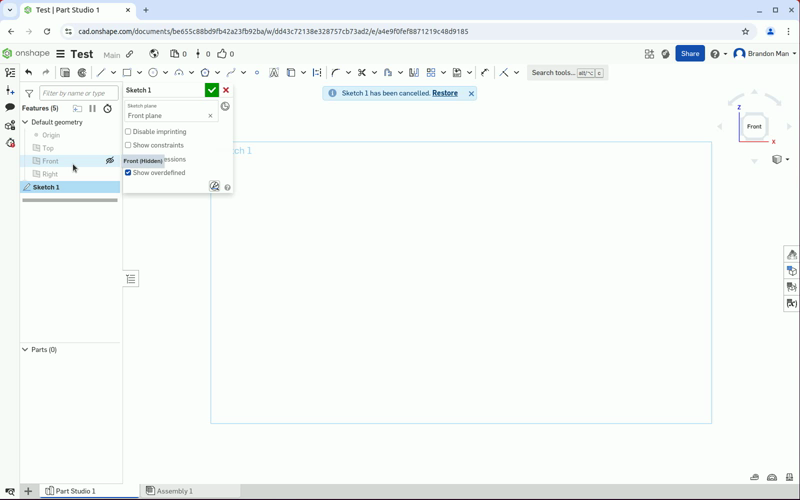
mouse_move(73, 352)
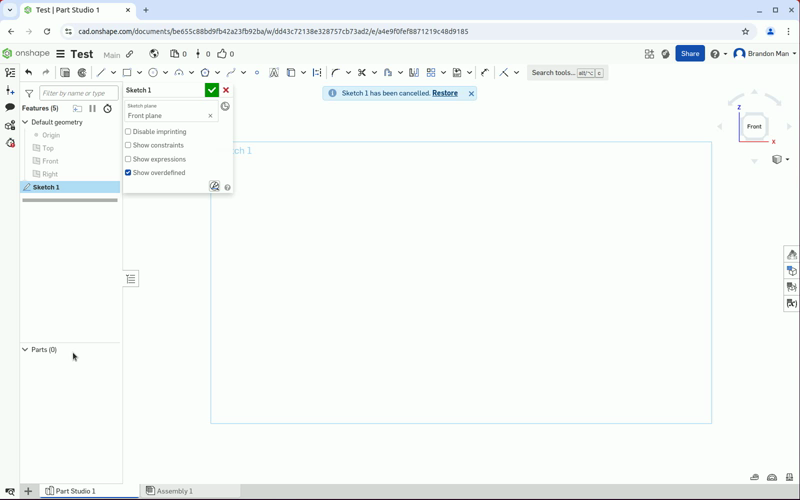
key(y)
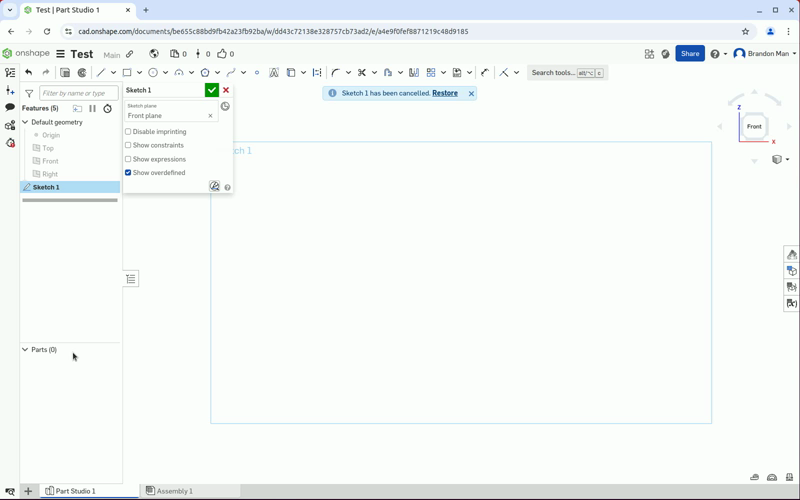
key(c)
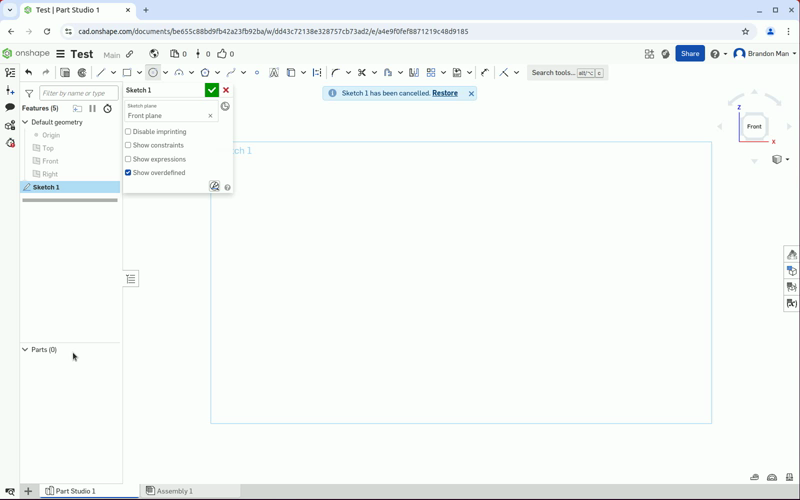
key_down(shift)
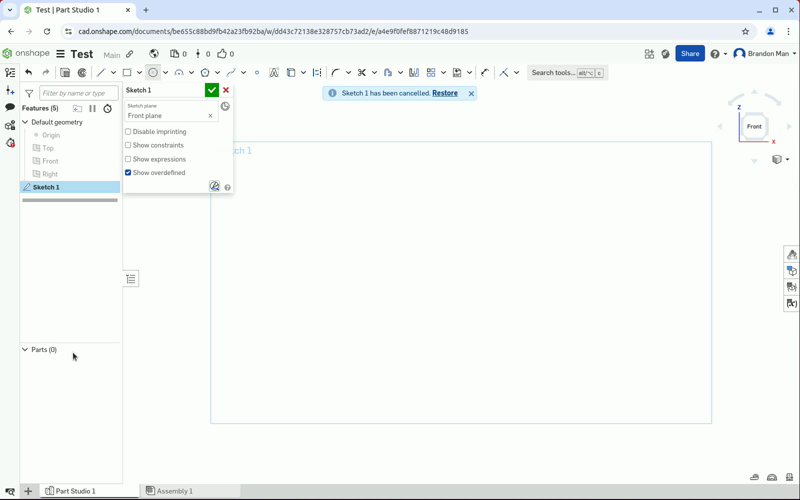
mouse_move(461, 282)
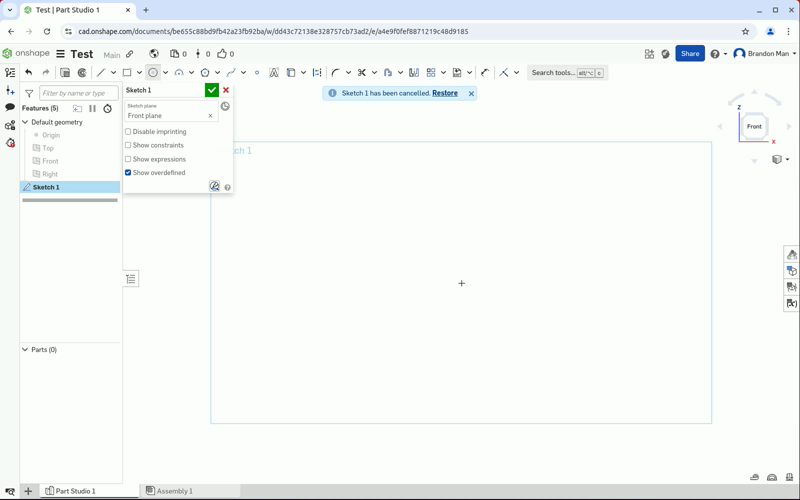
click(461, 282)
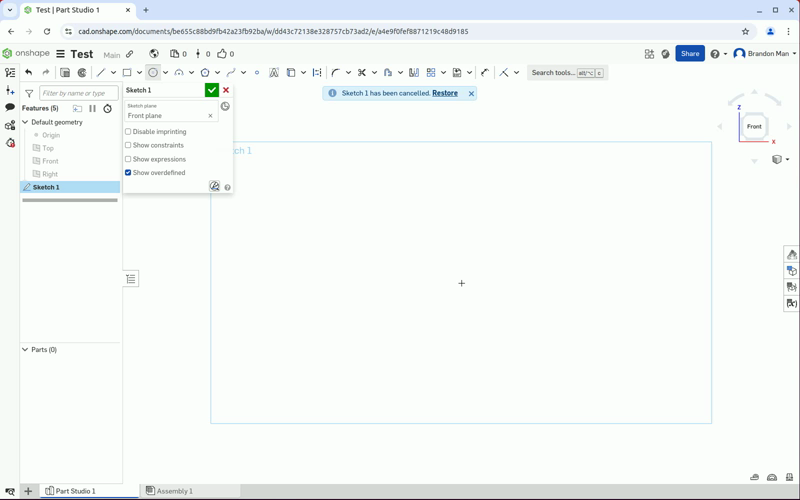
key_up(shift)
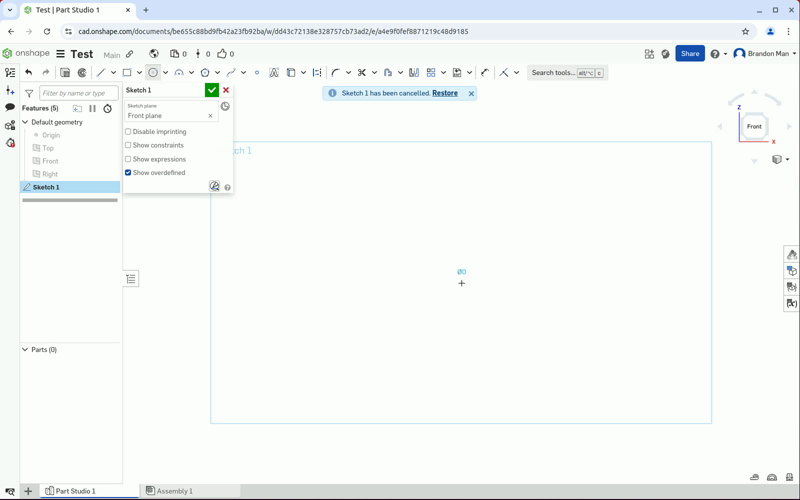
mouse_move(553, 282)
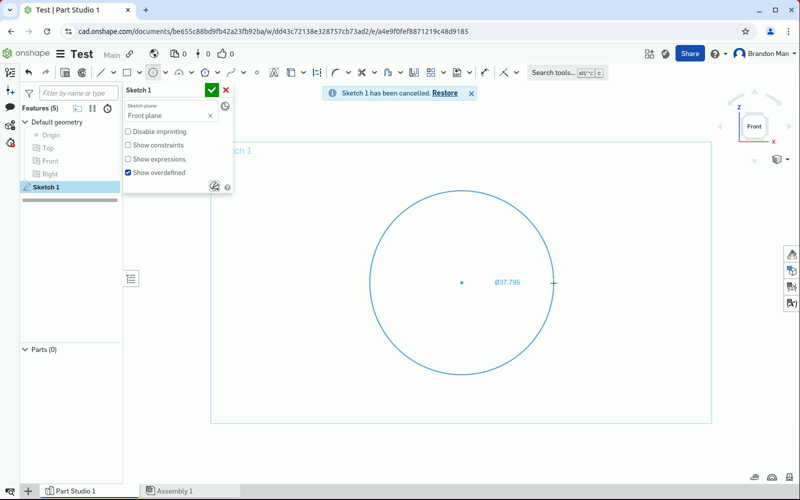
click(553, 282)
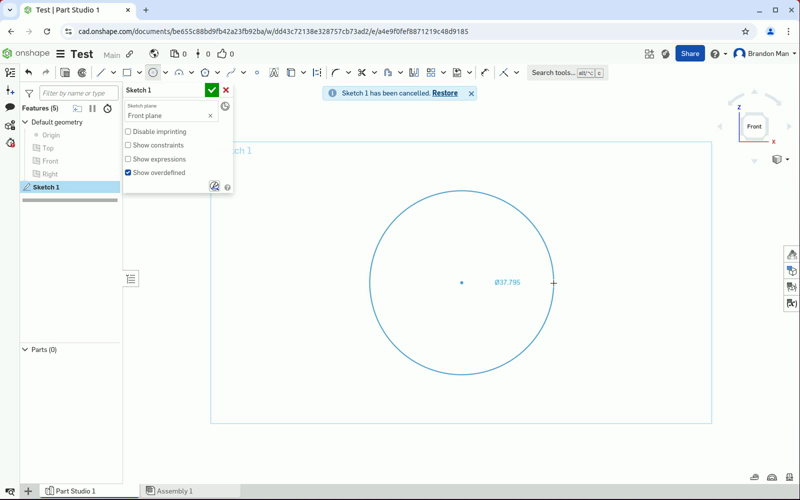
key(esc)
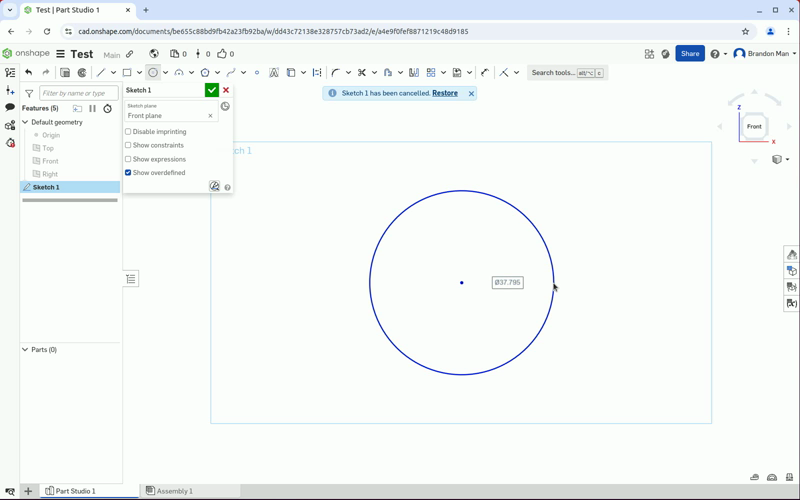
mouse_move(471, 284)
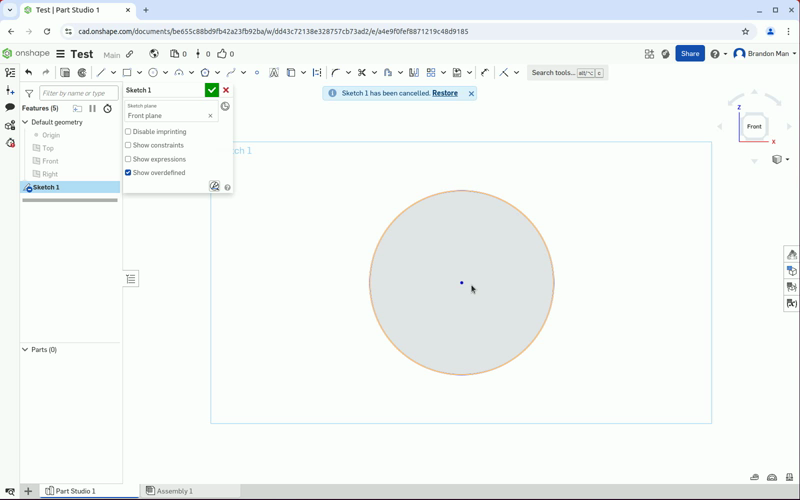
click(471, 284)
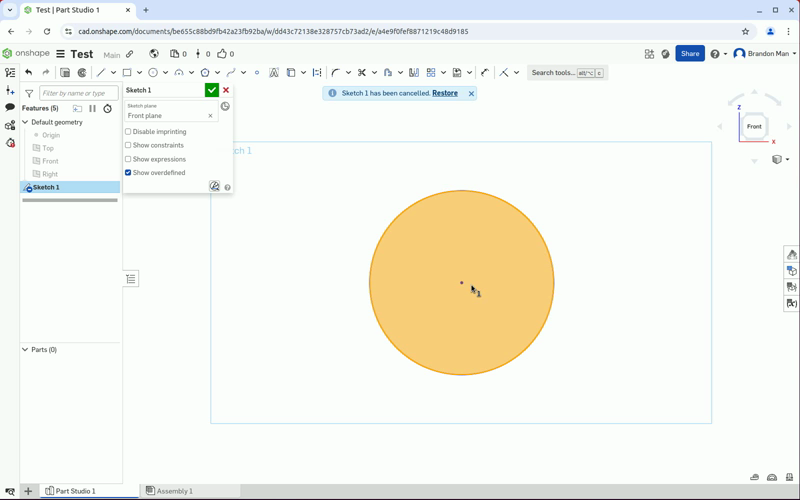
mouse_move(73, 352)
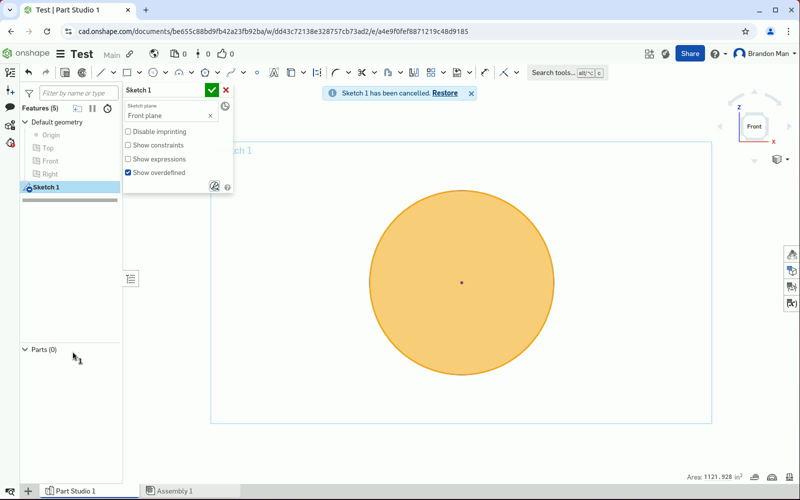
key(shift+y)
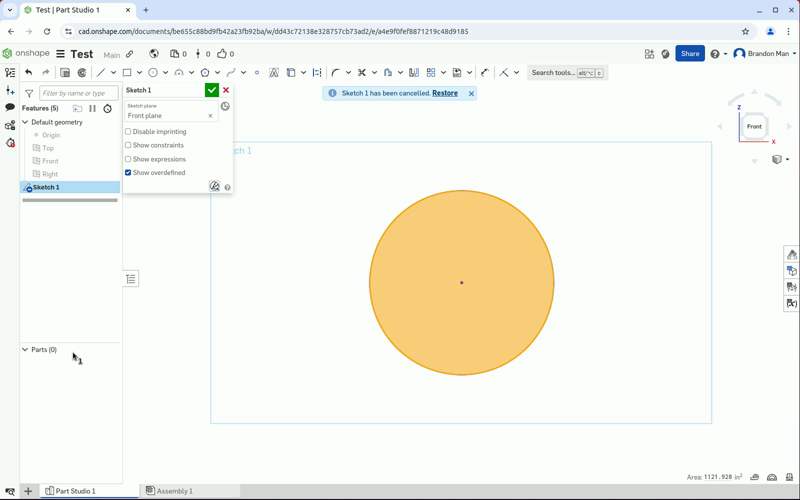
key(shift+e)
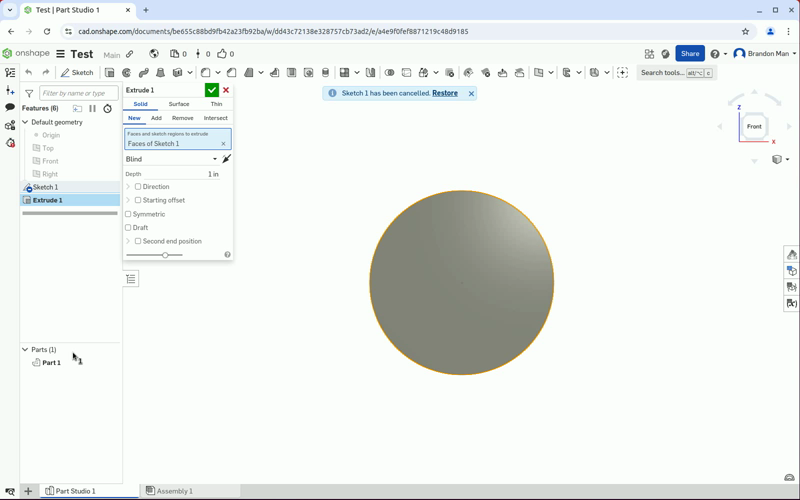
mouse_move(143, 106)
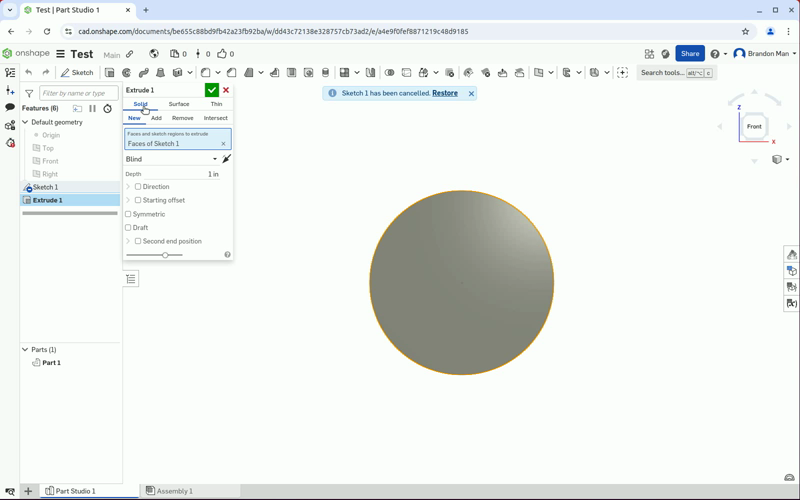
click(143, 106)
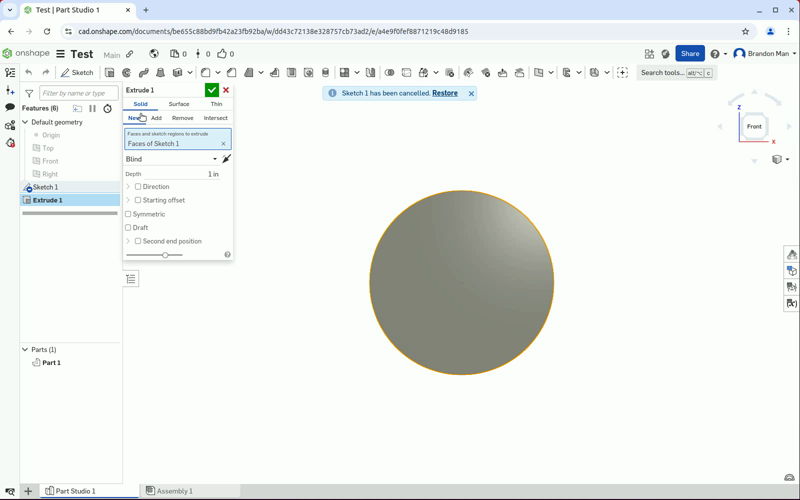
mouse_move(137, 120)
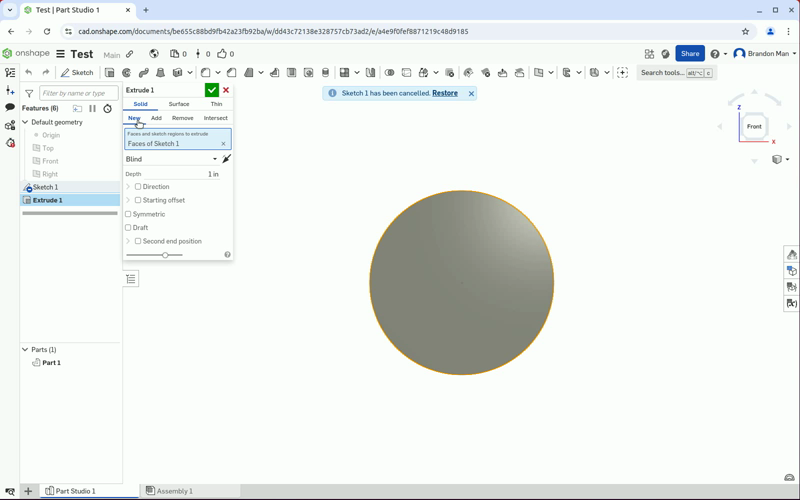
click(137, 120)
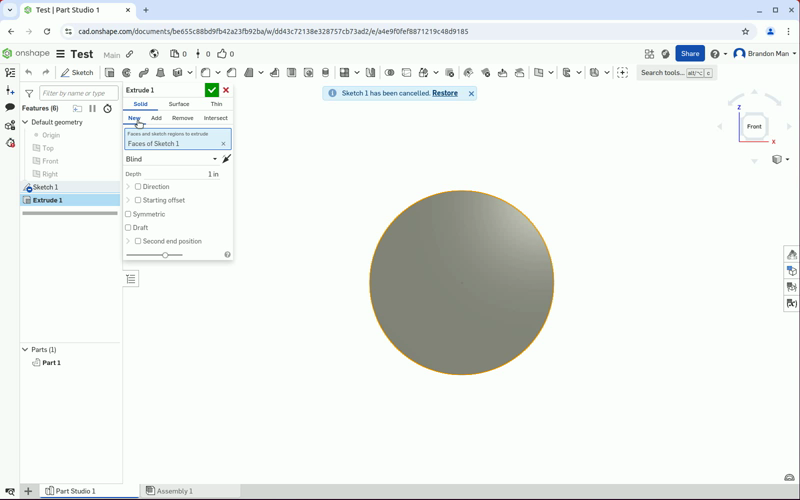
key(tab, 4)
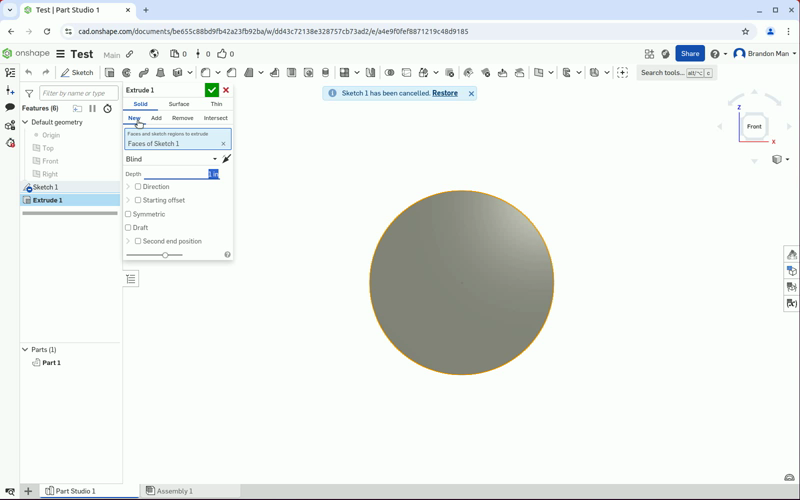
text(-7.221)
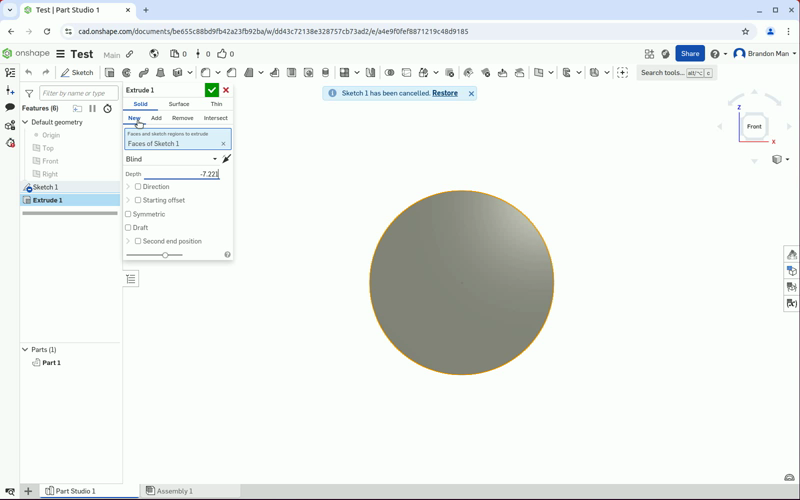
key(enter)
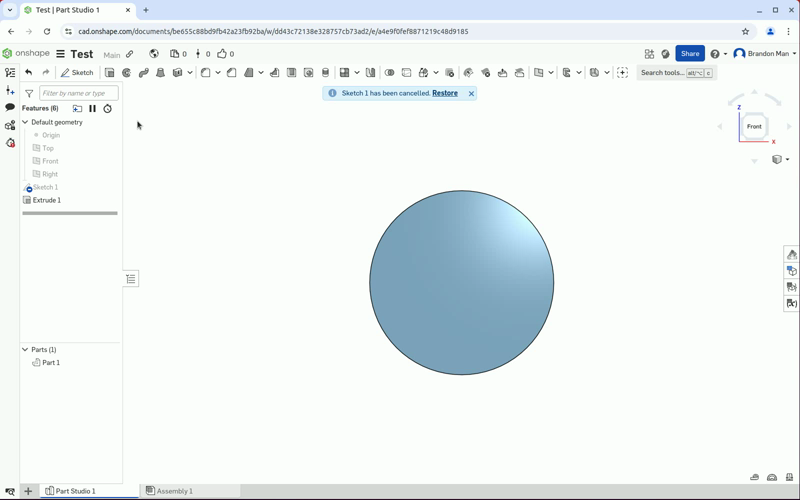
key(shift+h)
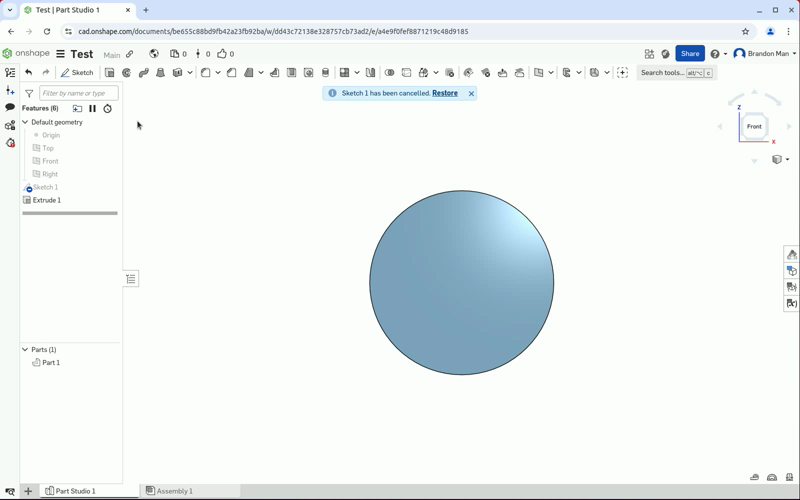
key(shift+h)
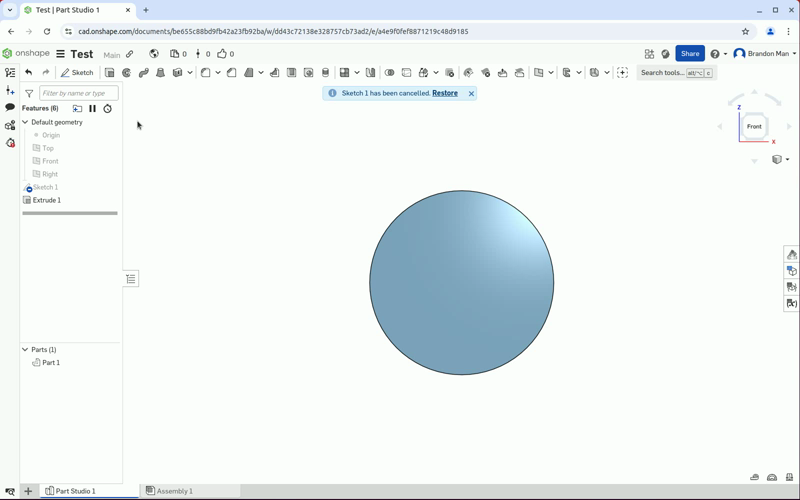
mouse_move(73, 189)
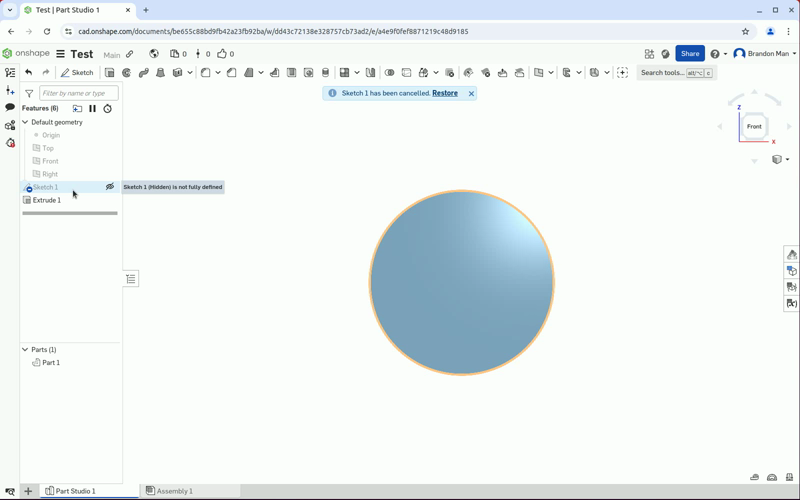
click(73, 189)
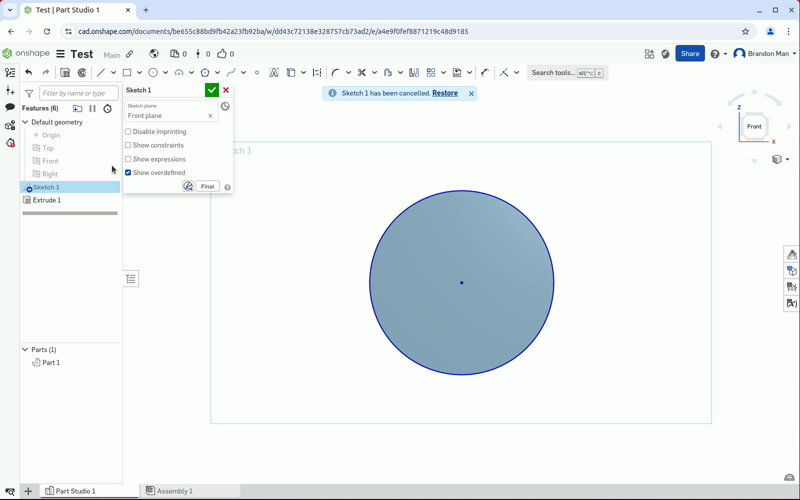
mouse_move(229, 92)
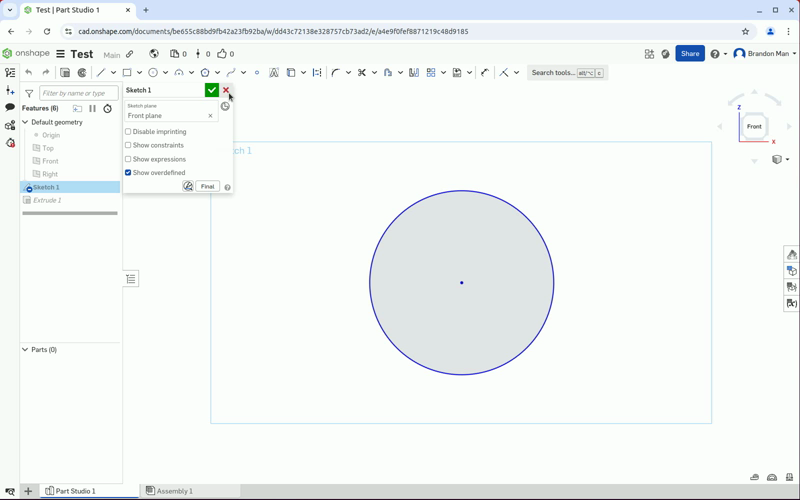
click(229, 92)
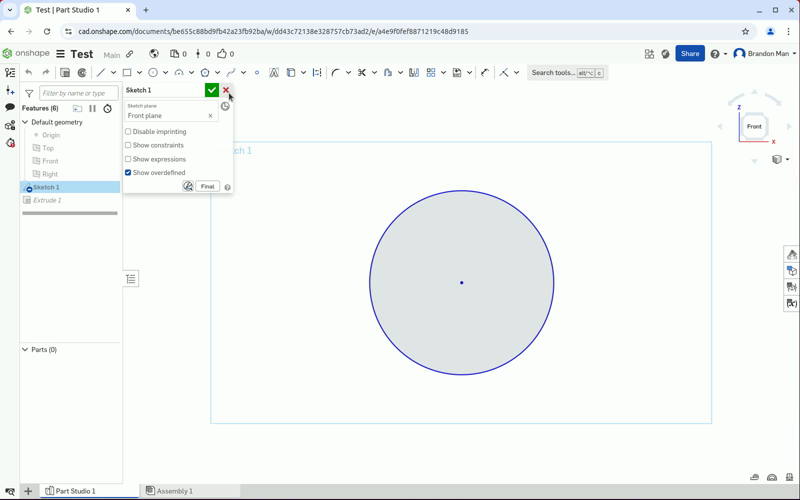
key(shift+s)
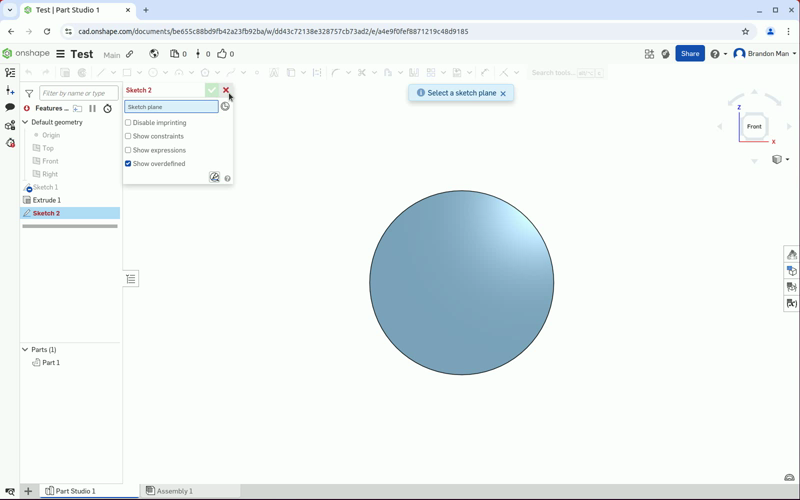
mouse_move(73, 163)
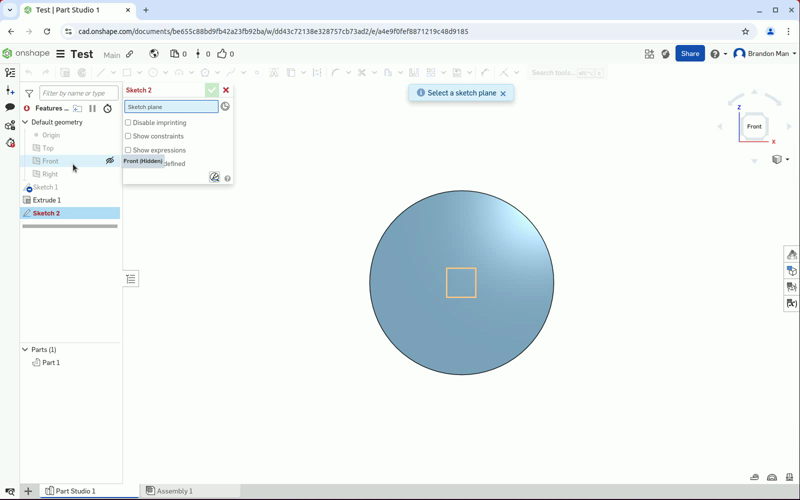
click(73, 163)
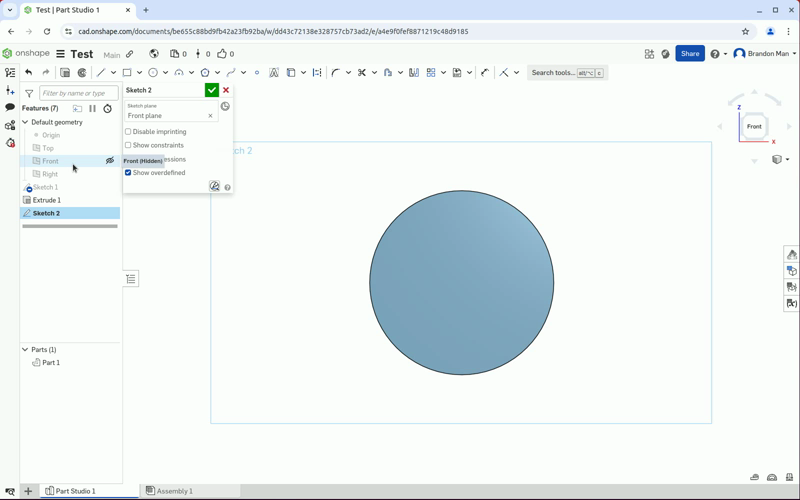
mouse_move(73, 352)
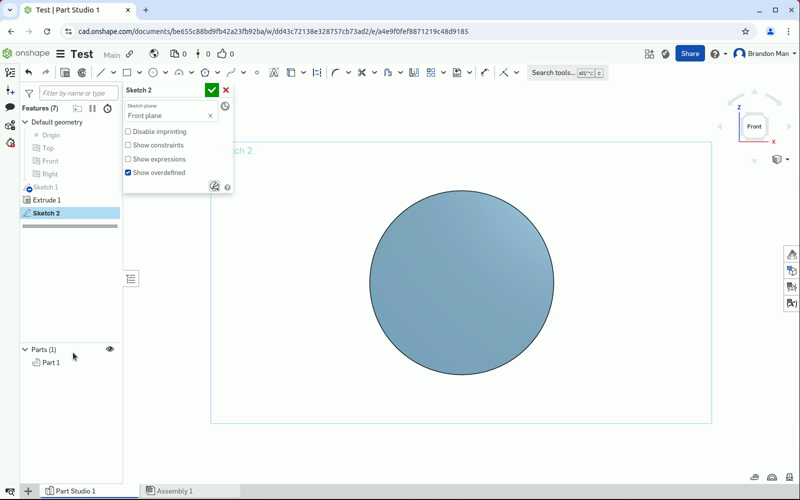
key(y)
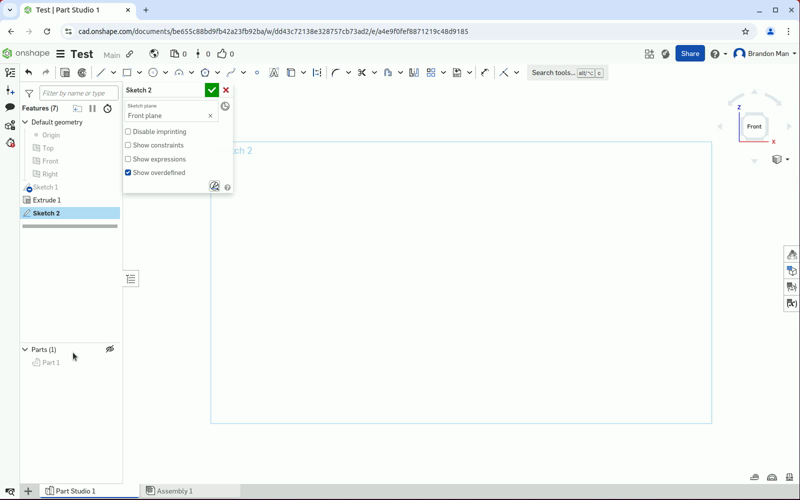
key(c)
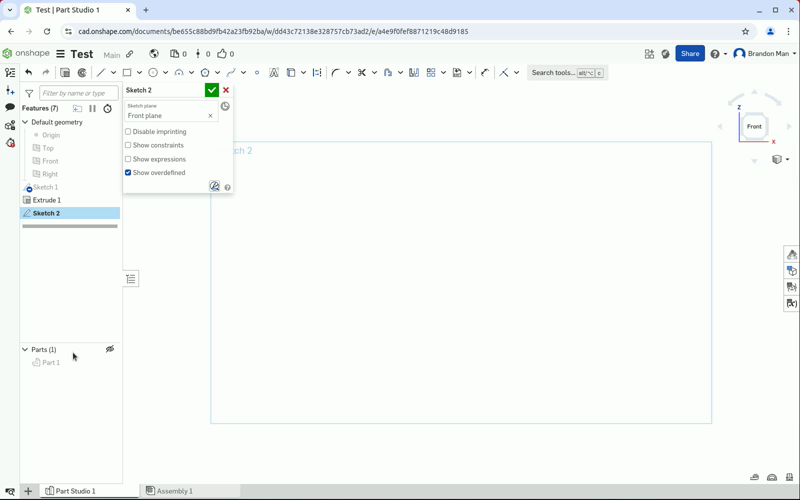
key_down(shift)
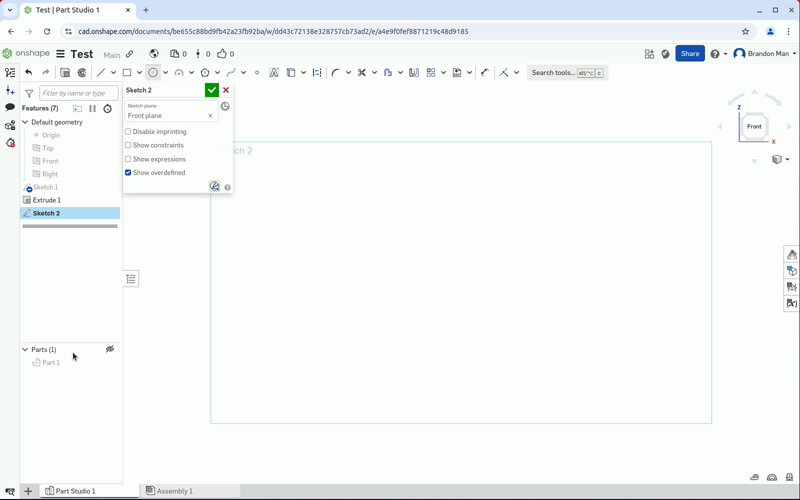
mouse_move(461, 282)
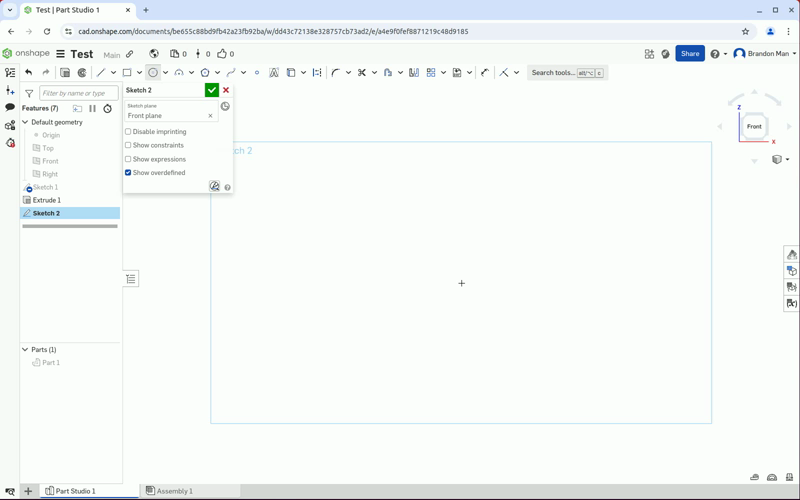
click(461, 282)
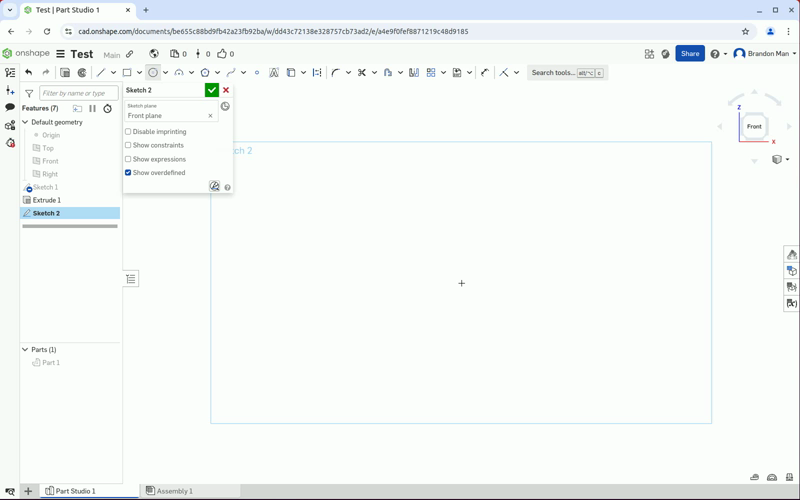
key_up(shift)
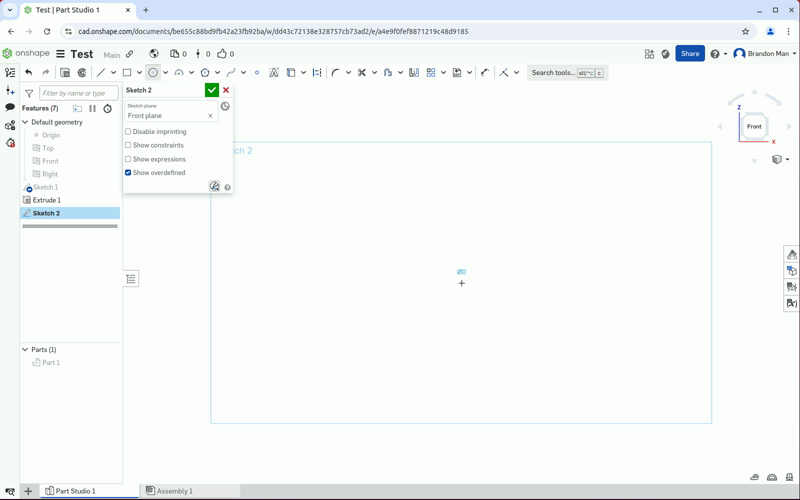
mouse_move(553, 282)
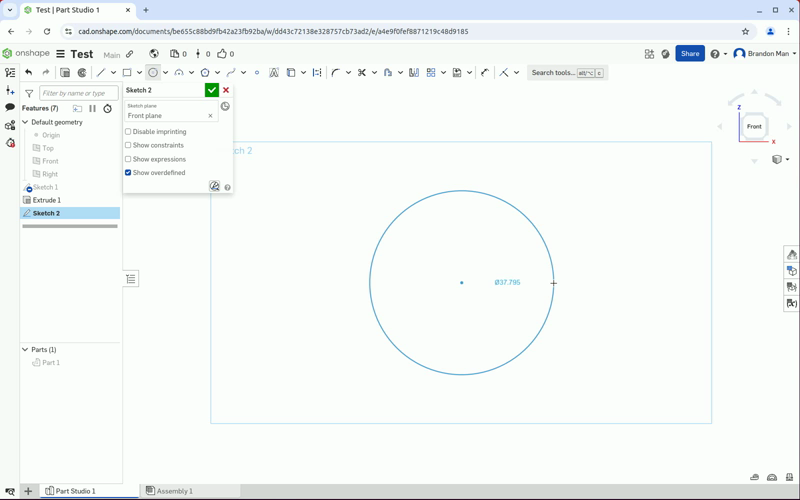
click(553, 282)
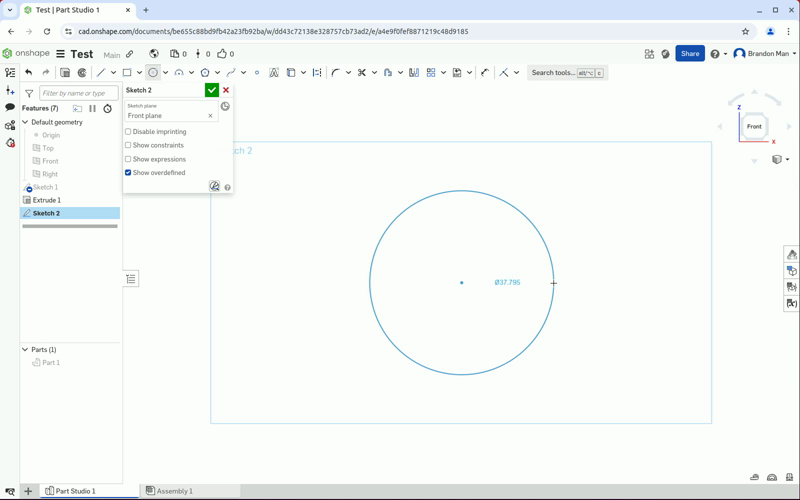
key(esc)
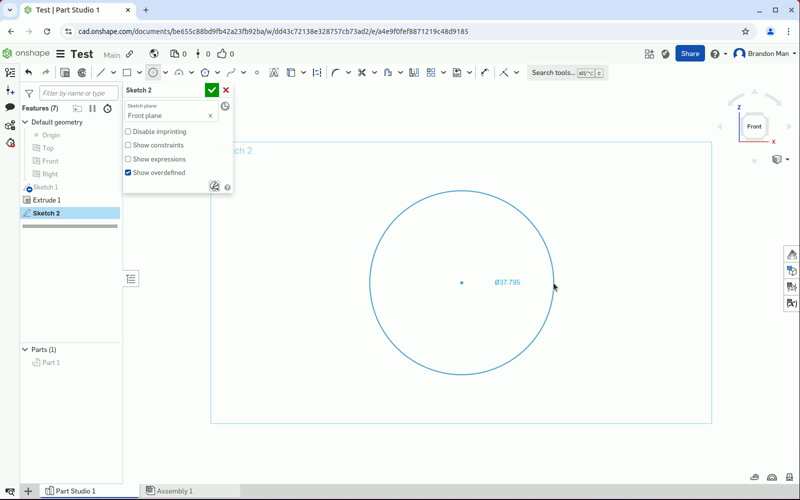
mouse_move(444, 277)
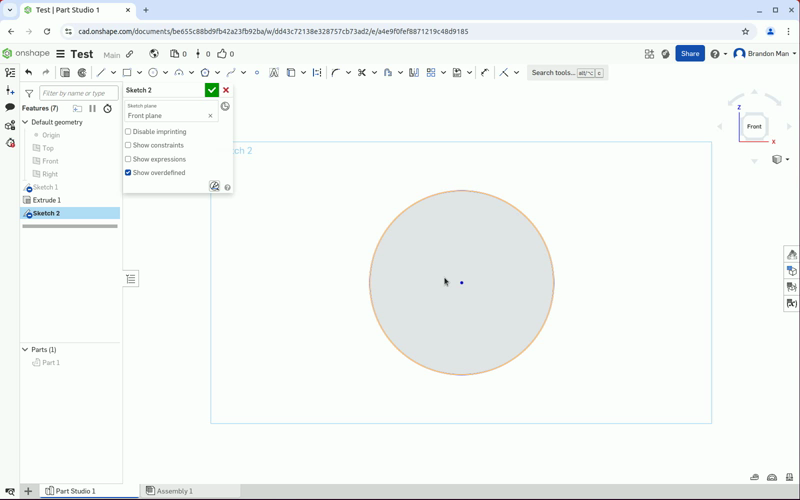
click(444, 277)
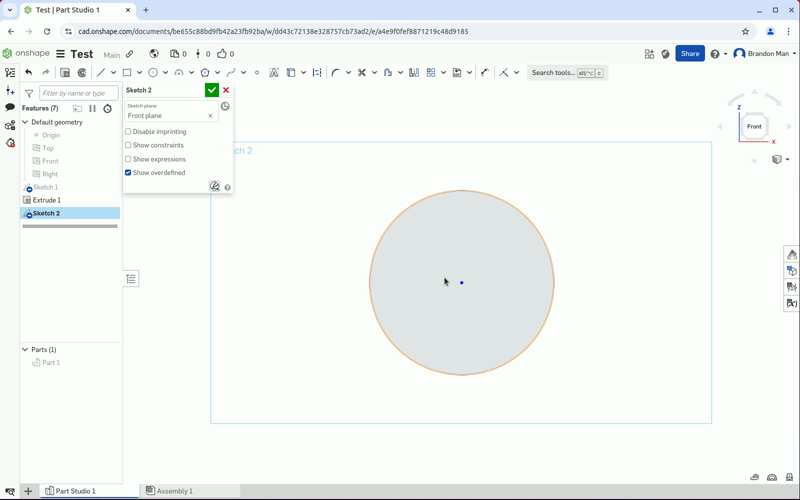
mouse_move(73, 352)
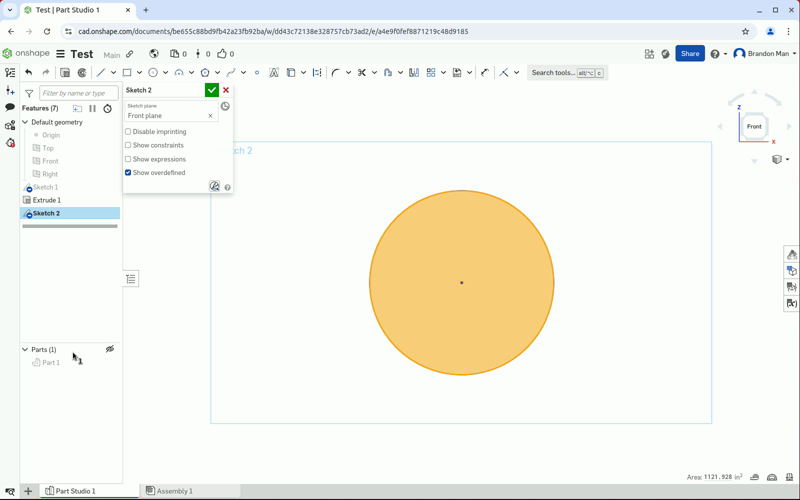
key(shift+y)
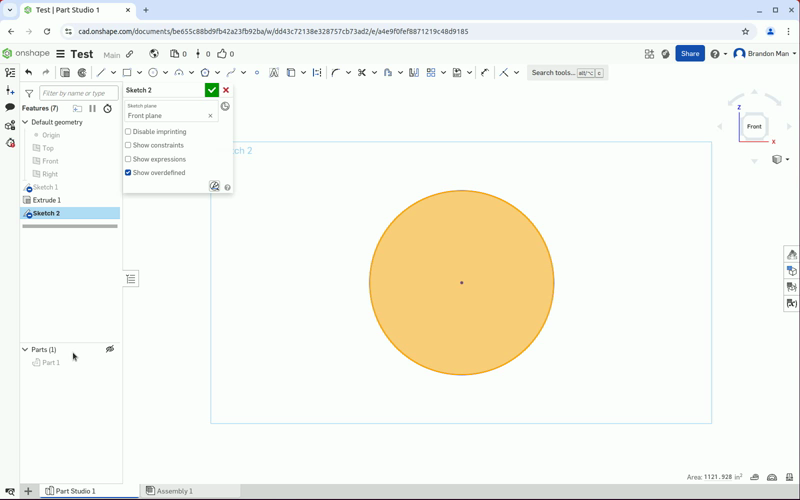
key(shift+e)
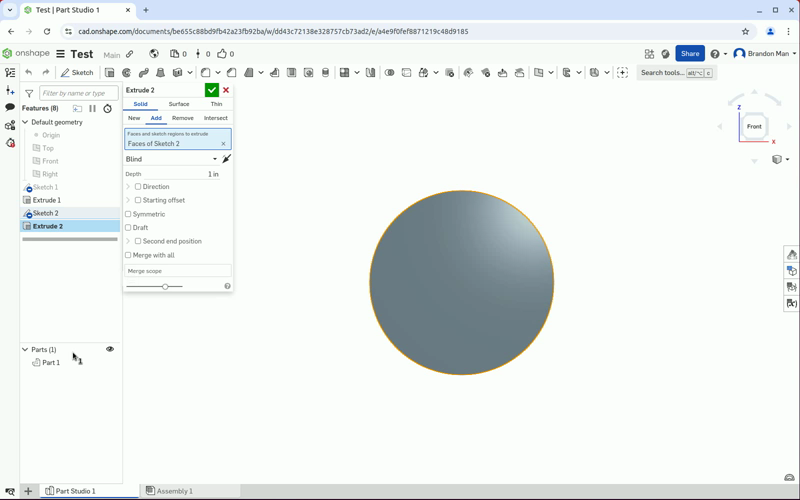
mouse_move(143, 106)
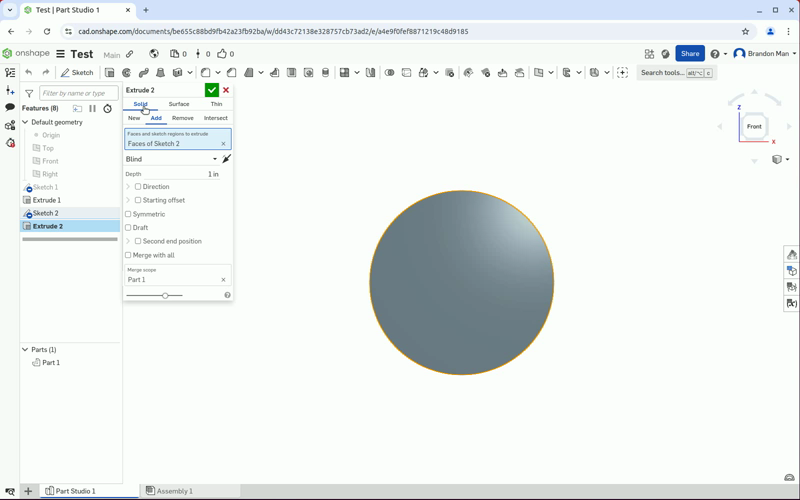
click(143, 106)
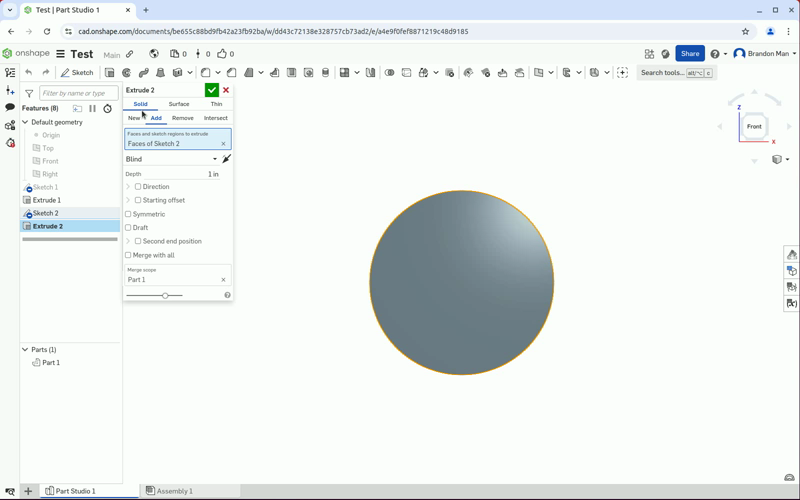
mouse_move(137, 120)
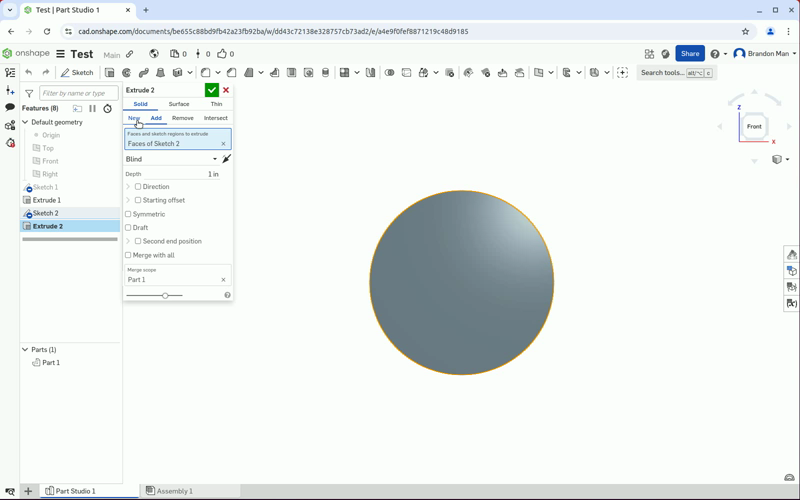
click(137, 120)
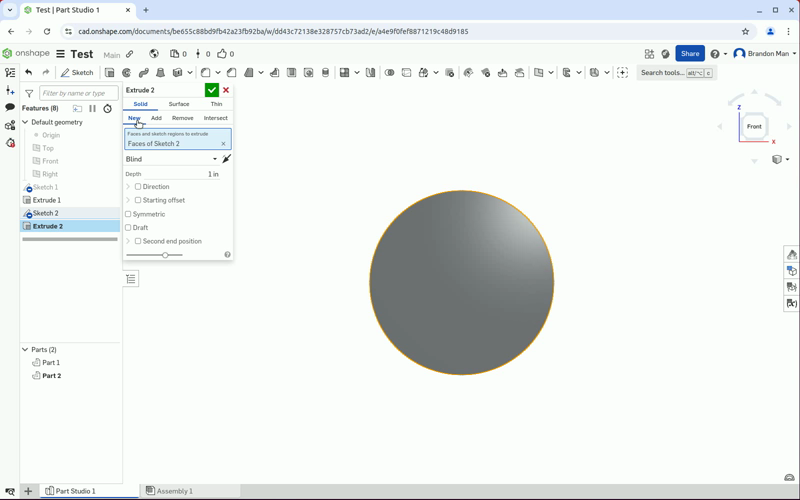
key(tab, 4)
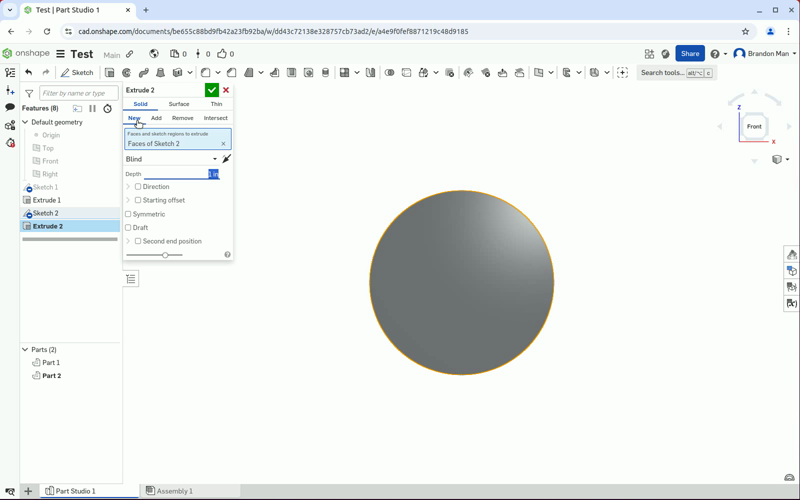
text(-7.221)
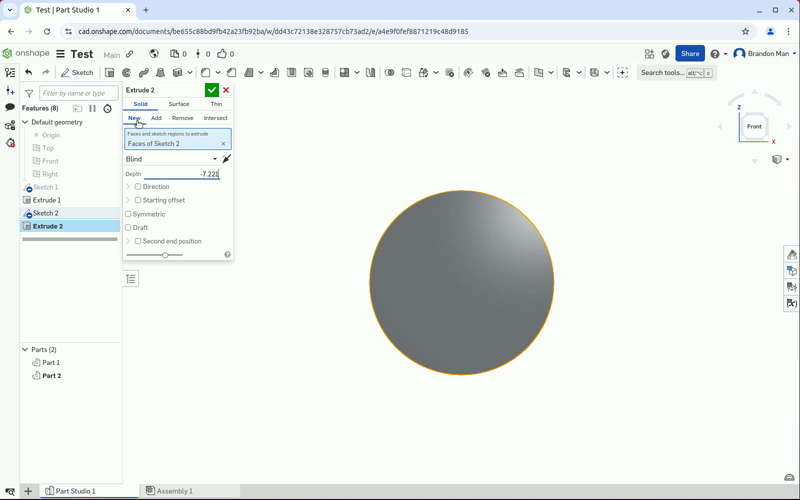
key(enter)
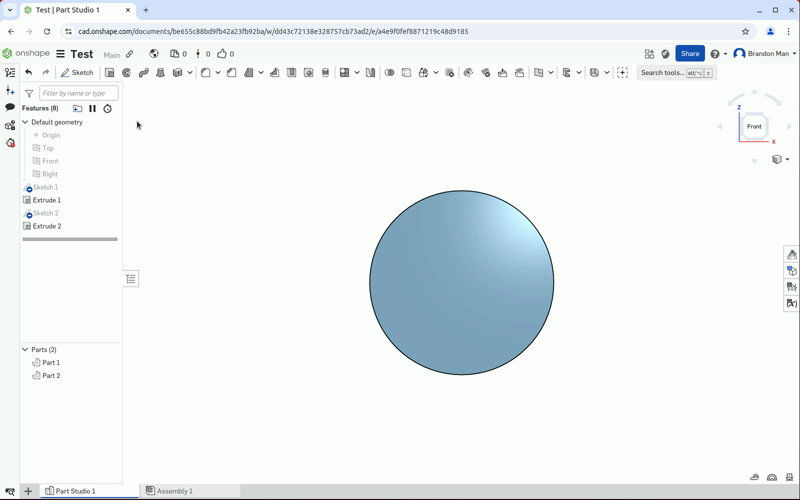
key(shift+h)
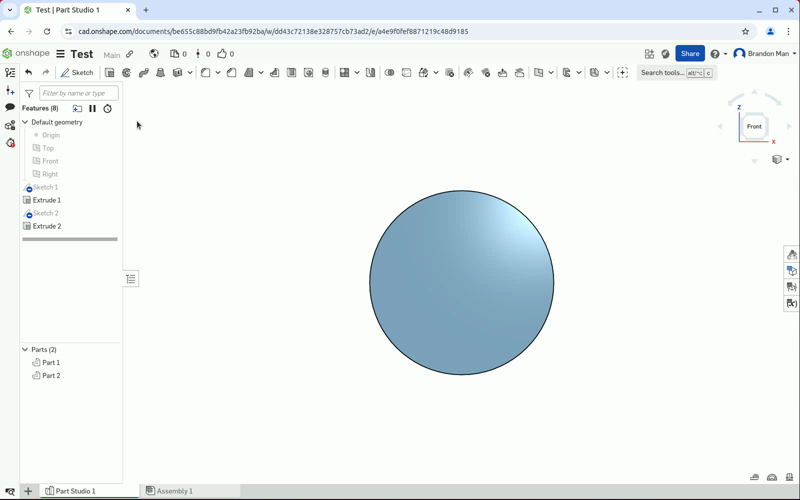
key(shift+h)
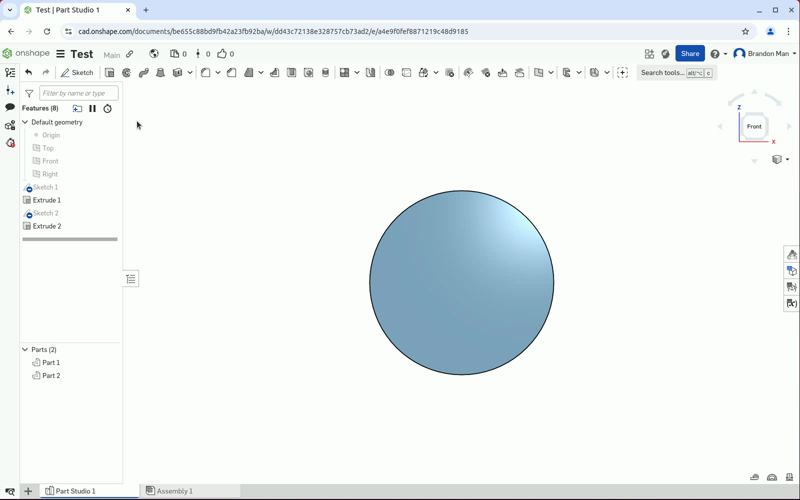
mouse_move(73, 189)
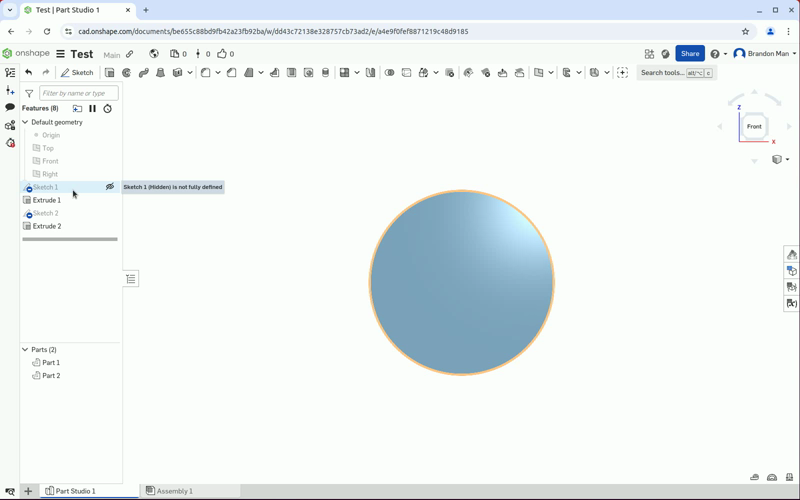
click(73, 189)
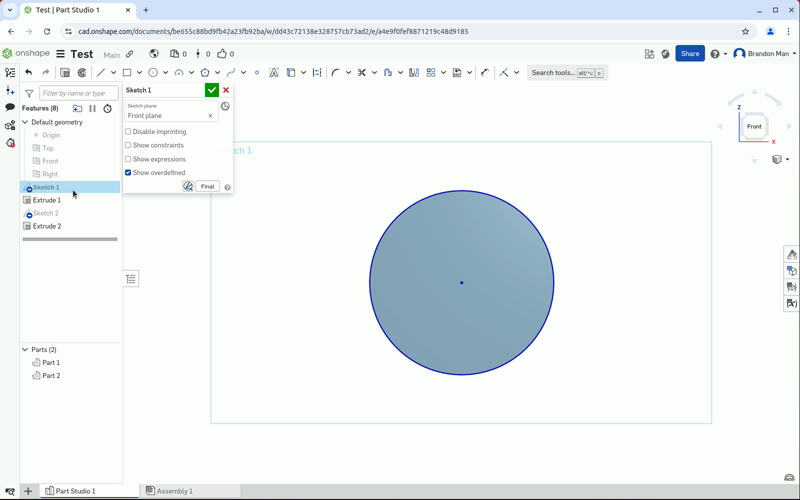
mouse_move(229, 92)
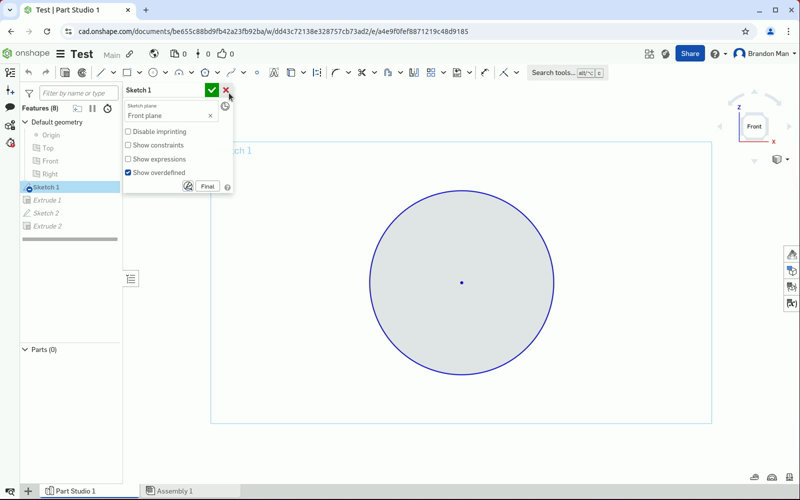
click(229, 92)
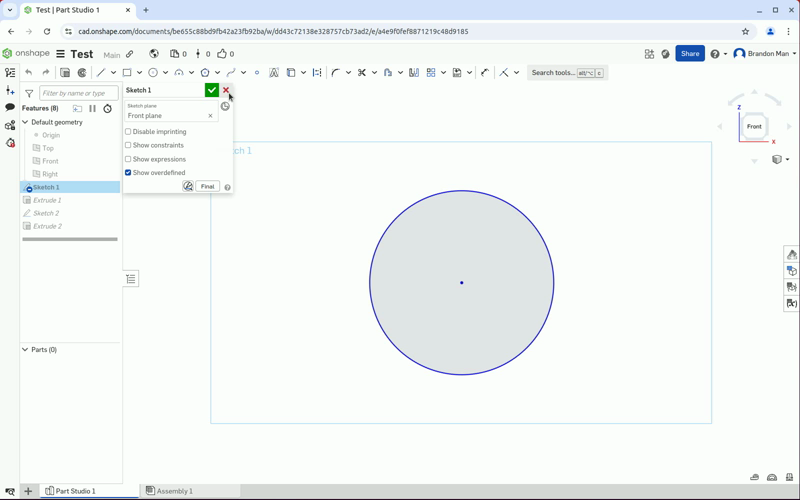
key(shift+s)
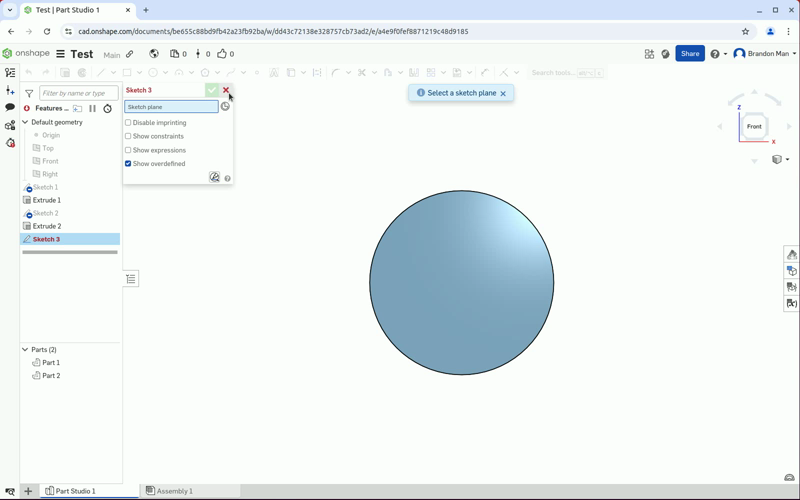
mouse_move(73, 163)
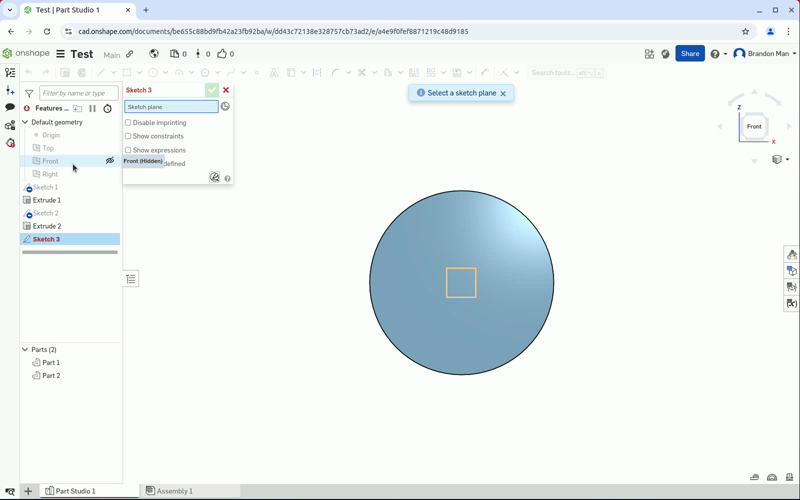
click(73, 163)
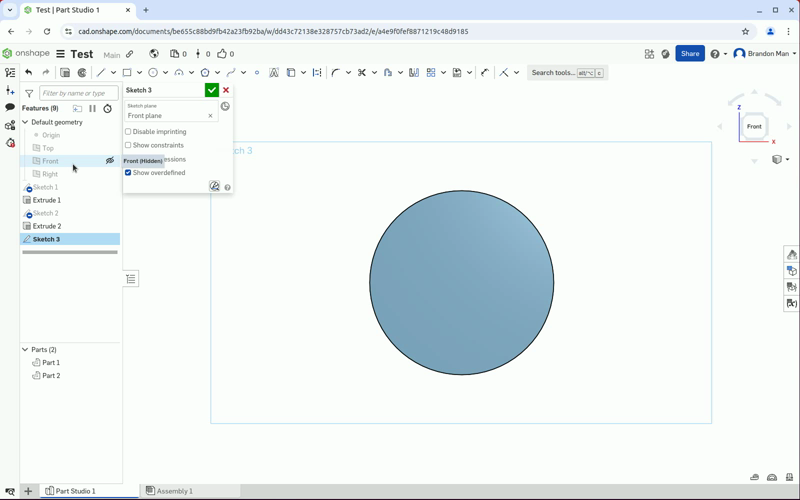
mouse_move(73, 352)
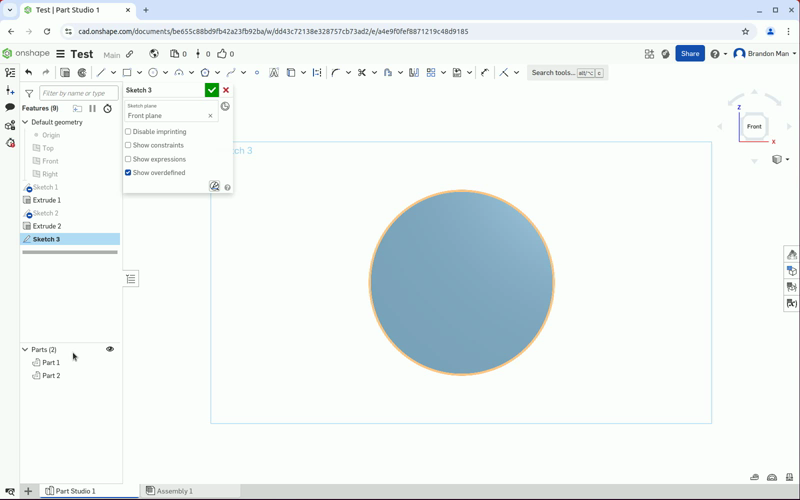
key(y)
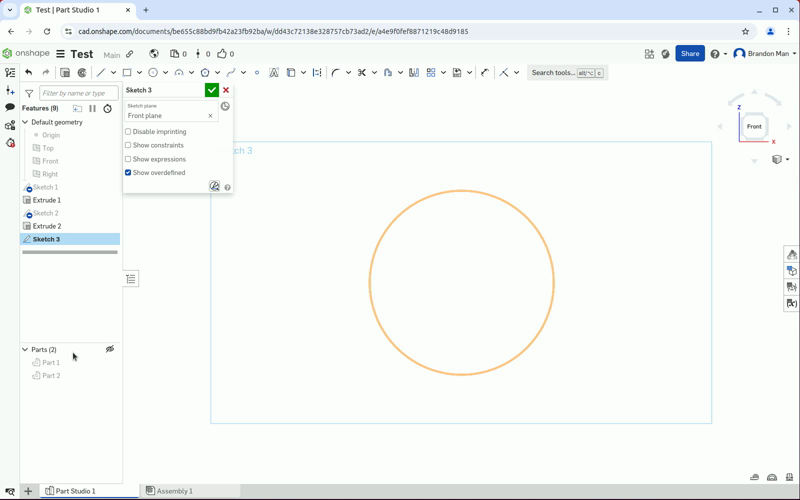
key(l)
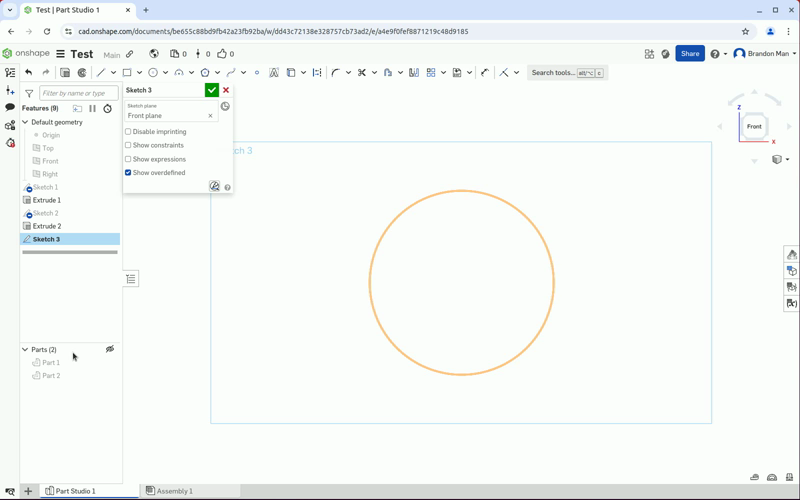
key_down(shift)
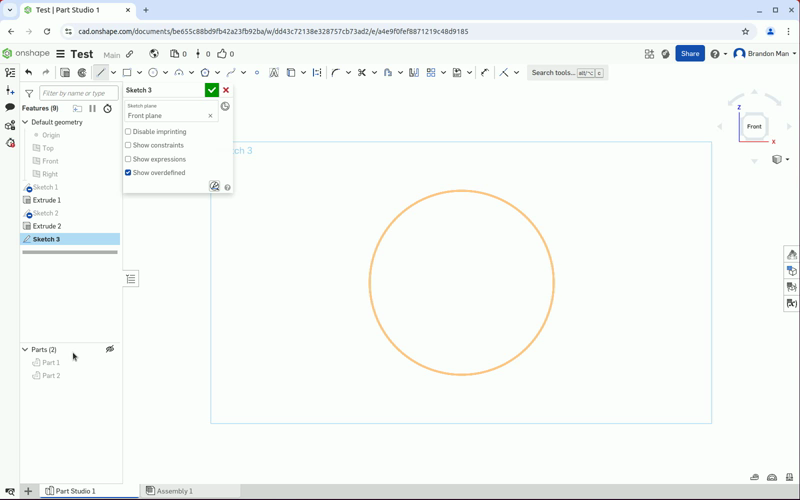
mouse_move(371, 300)
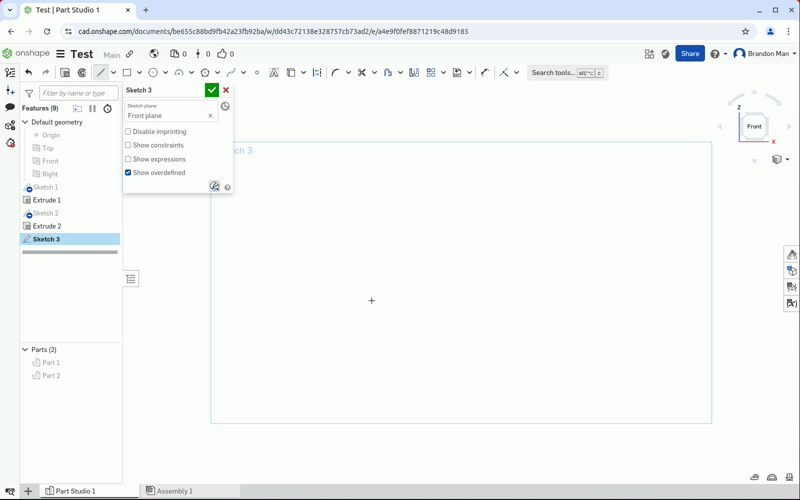
click(371, 300)
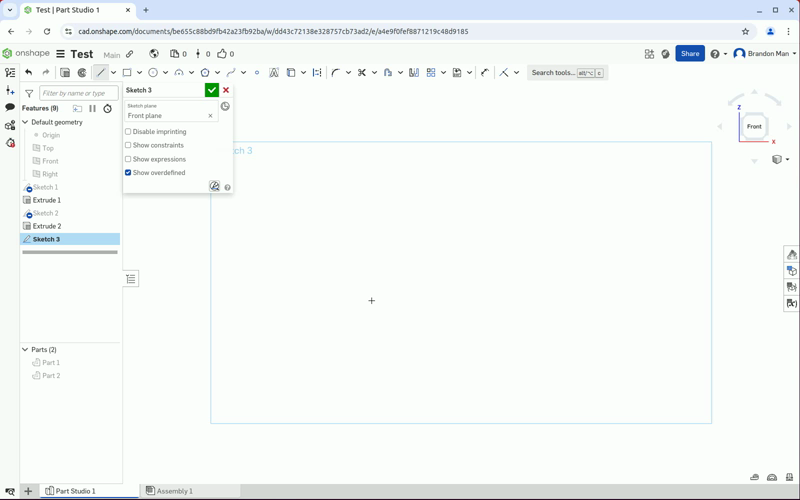
key_up(shift)
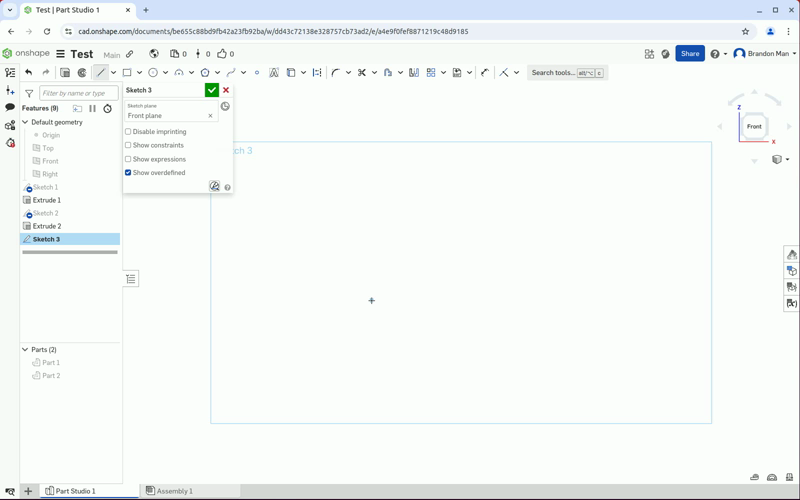
key_down(shift)
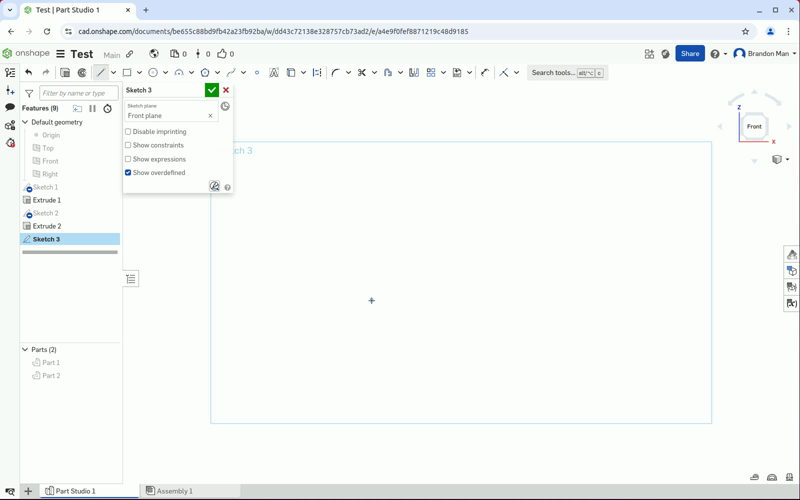
mouse_move(548, 300)
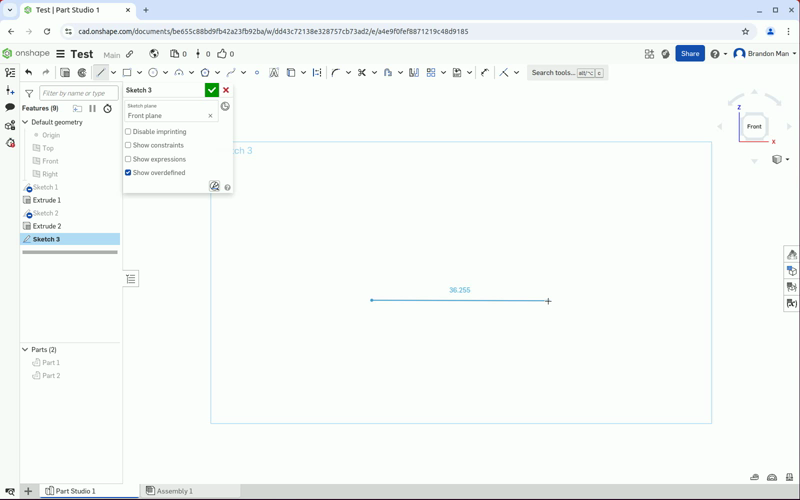
click(548, 300)
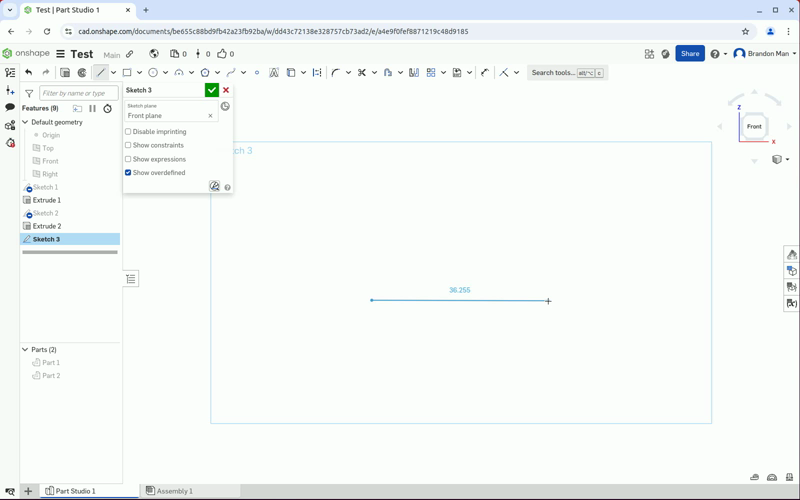
key_up(shift)
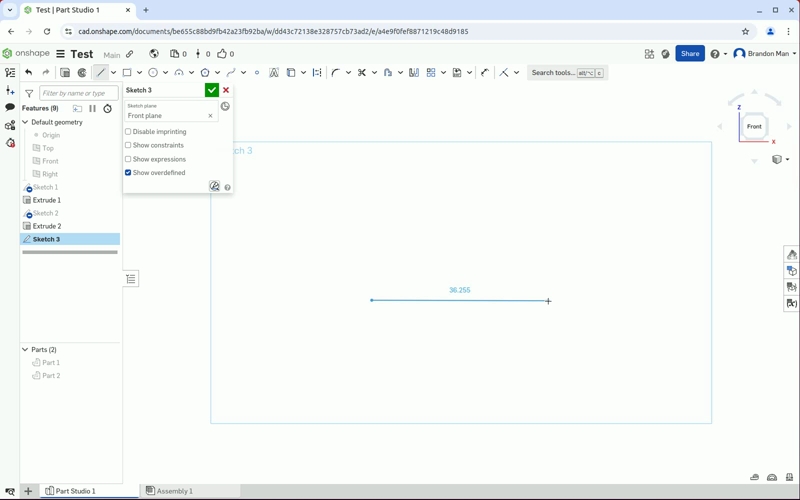
key(esc)
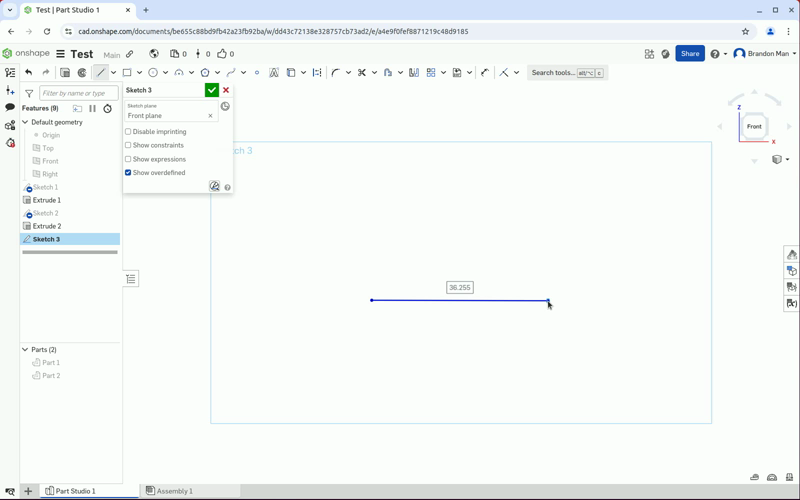
key(a)
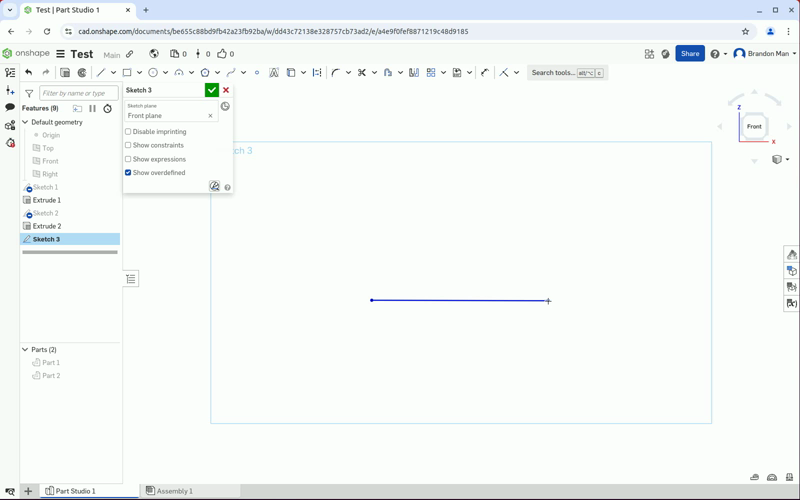
mouse_move(548, 300)
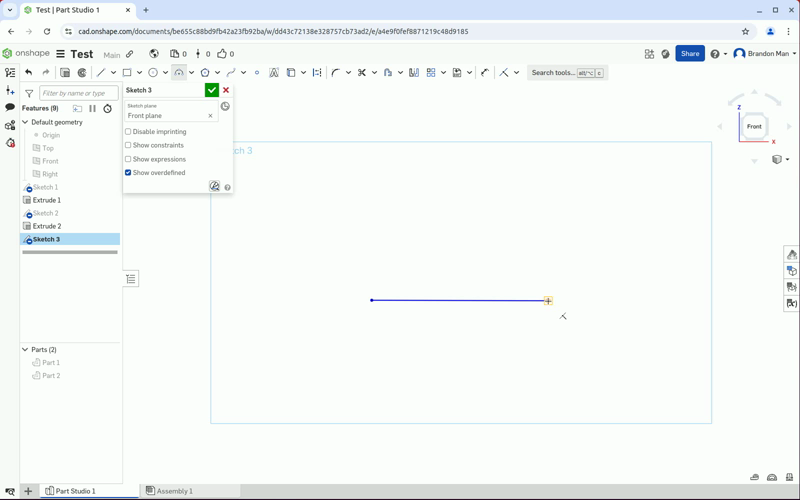
click(548, 300)
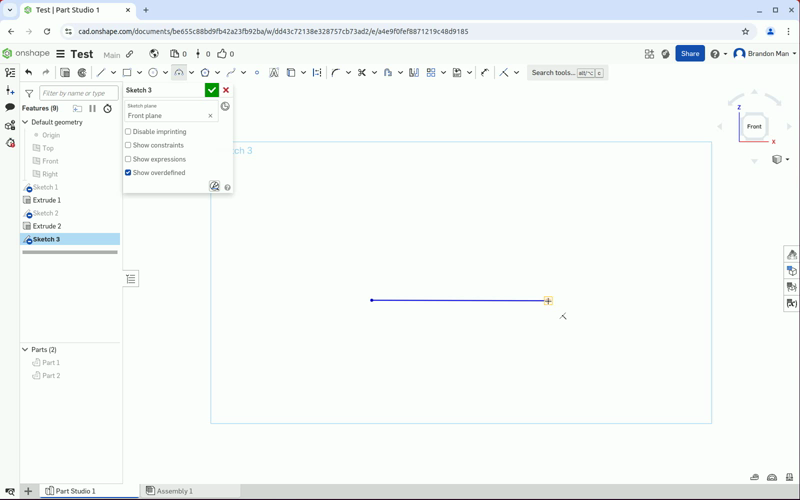
key_down(shift)
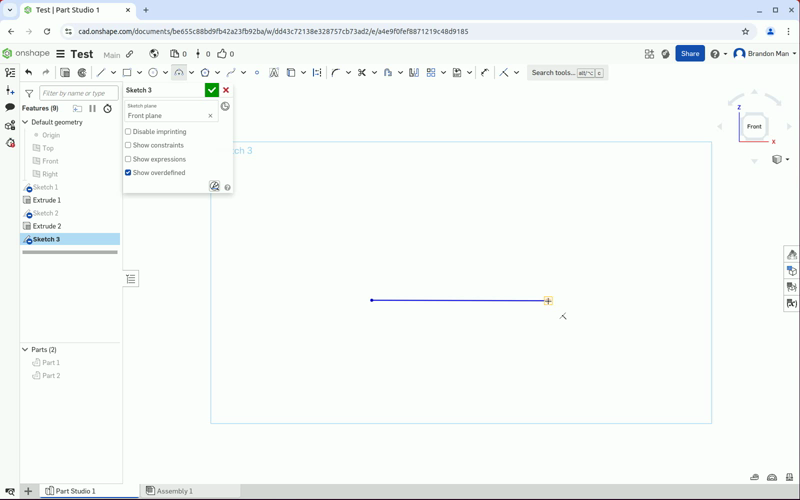
mouse_move(548, 264)
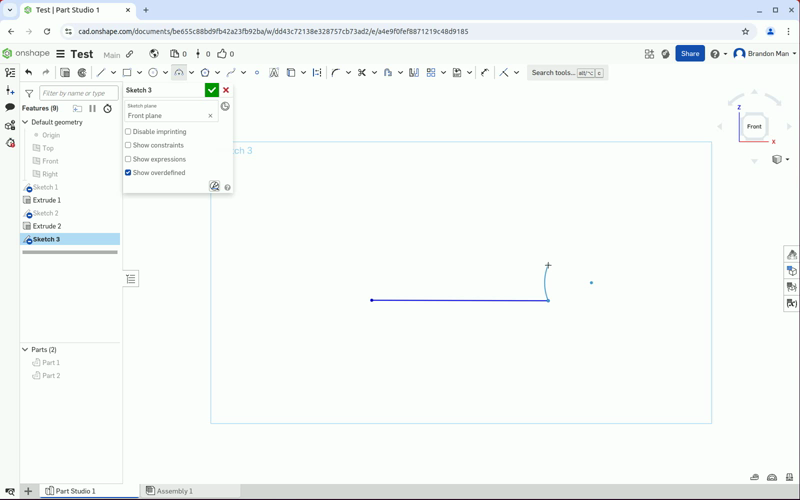
click(548, 264)
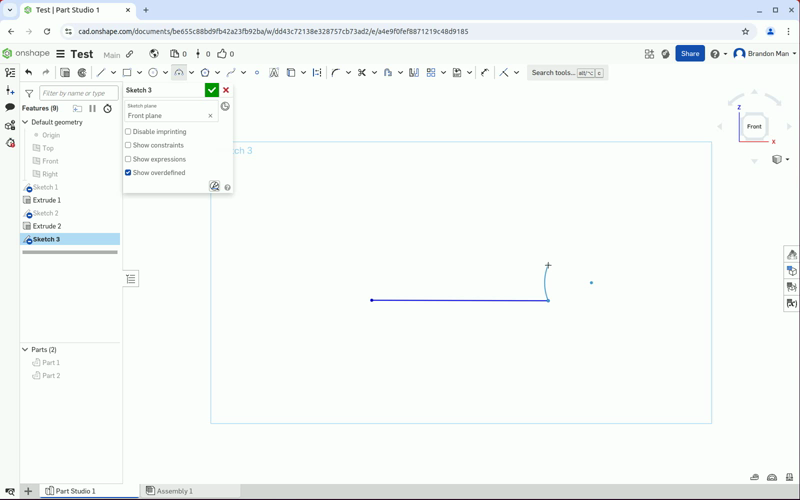
mouse_move(550, 282)
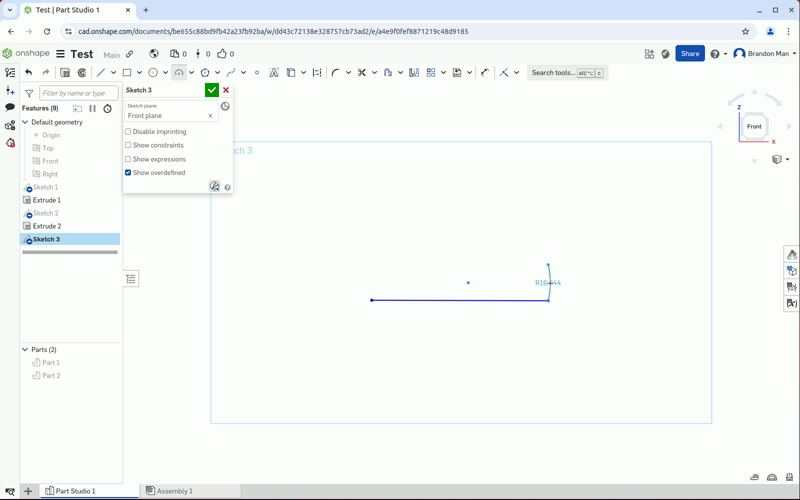
click(550, 282)
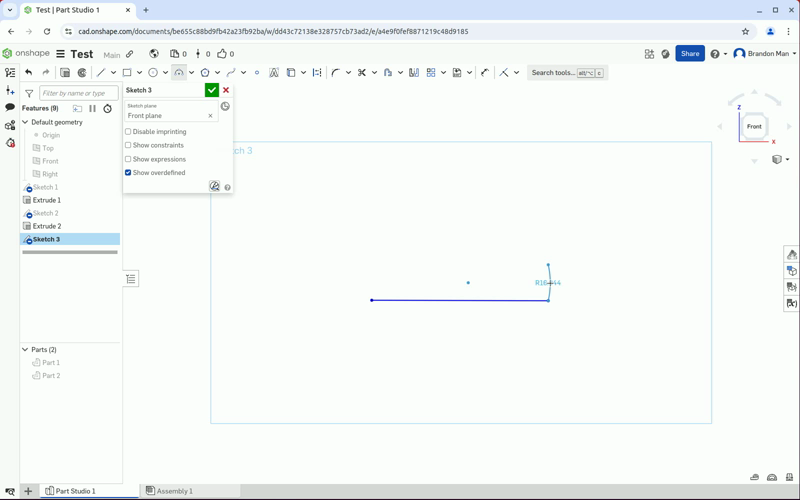
key_up(shift)
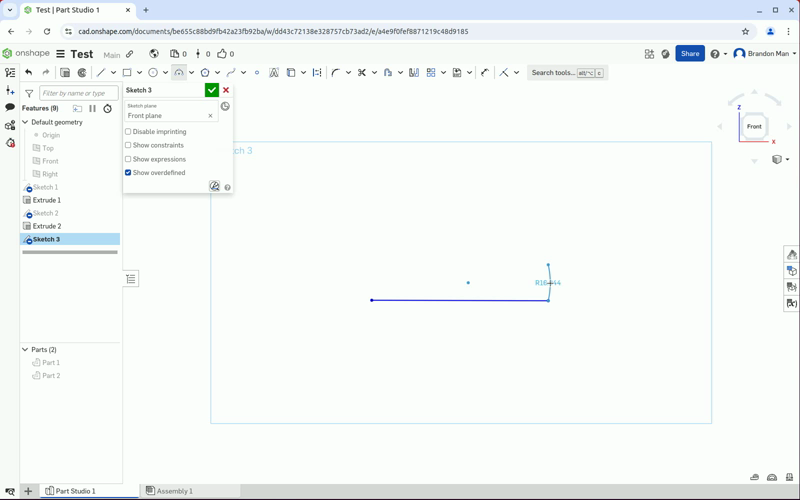
key(esc)
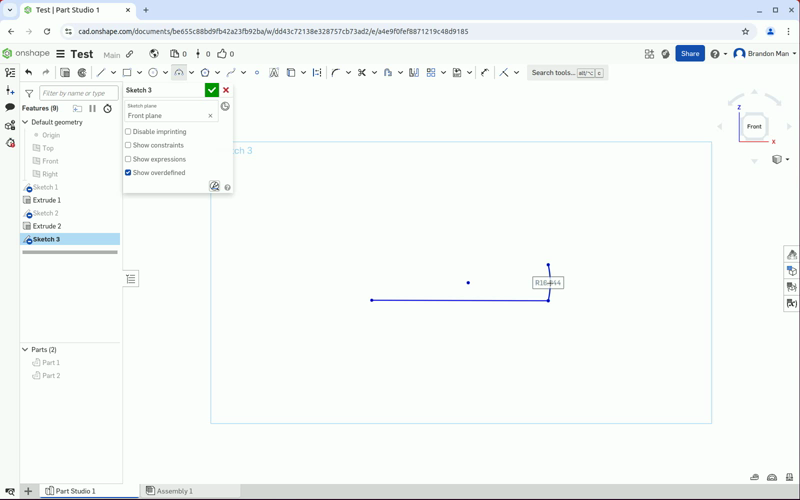
key(l)
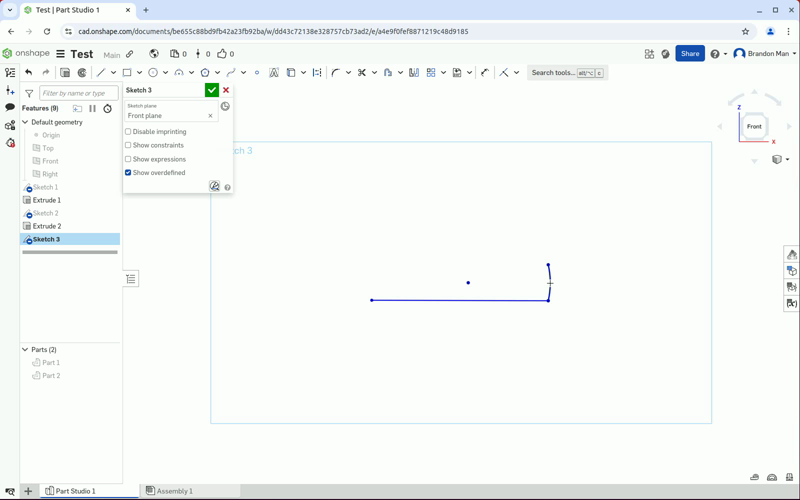
mouse_move(548, 264)
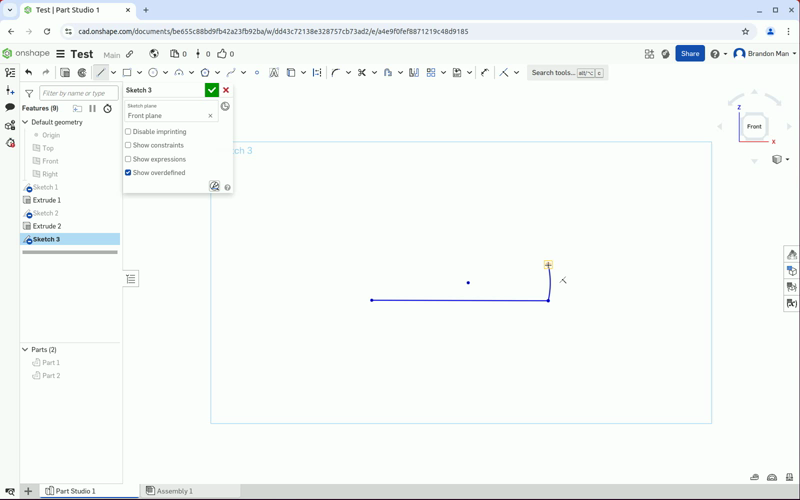
click(548, 264)
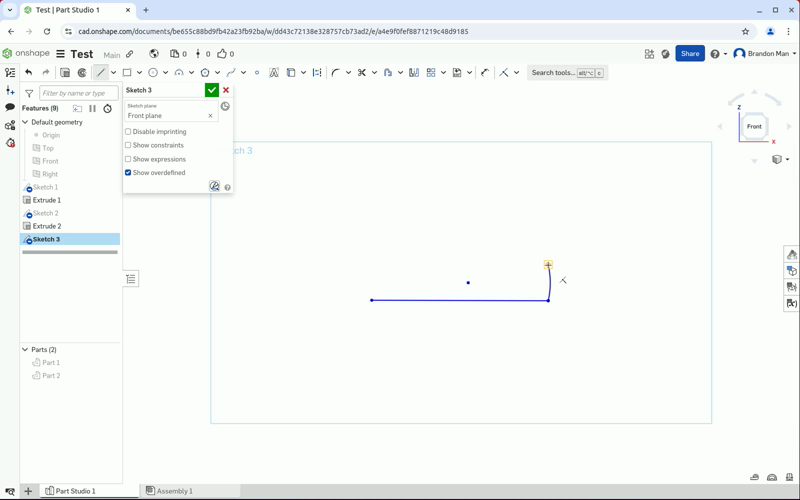
key_down(shift)
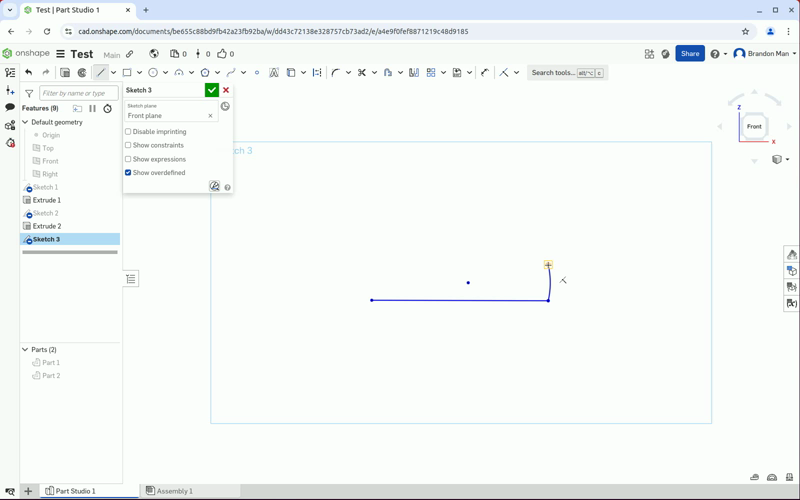
mouse_move(371, 264)
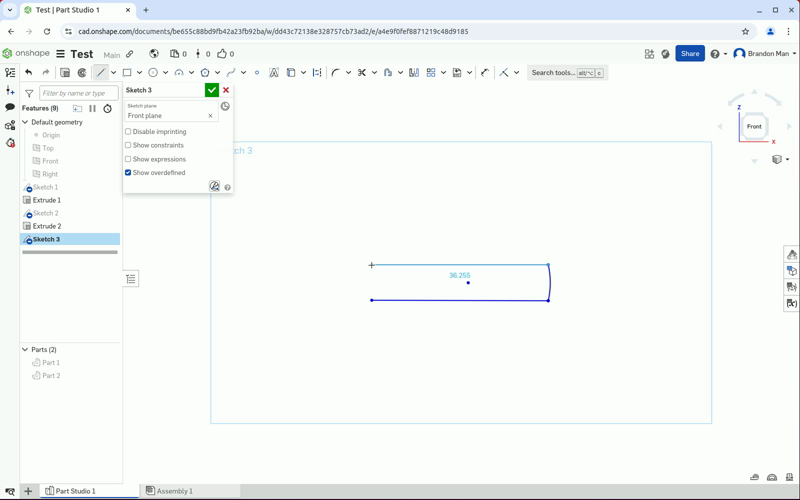
click(371, 264)
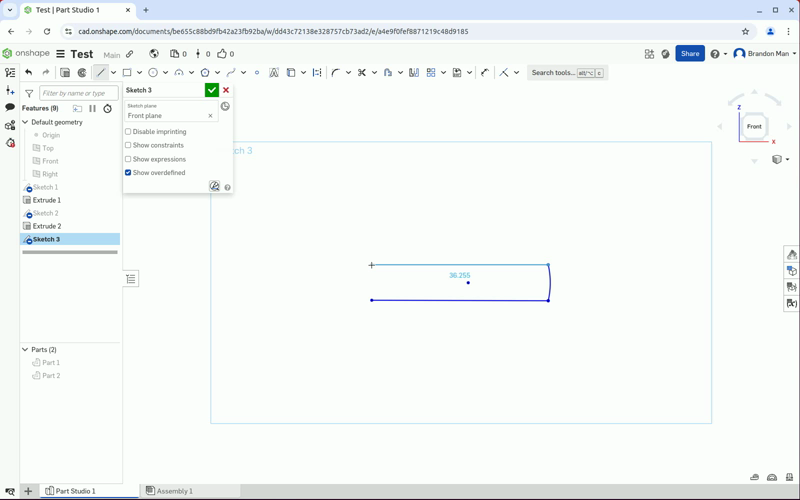
key_up(shift)
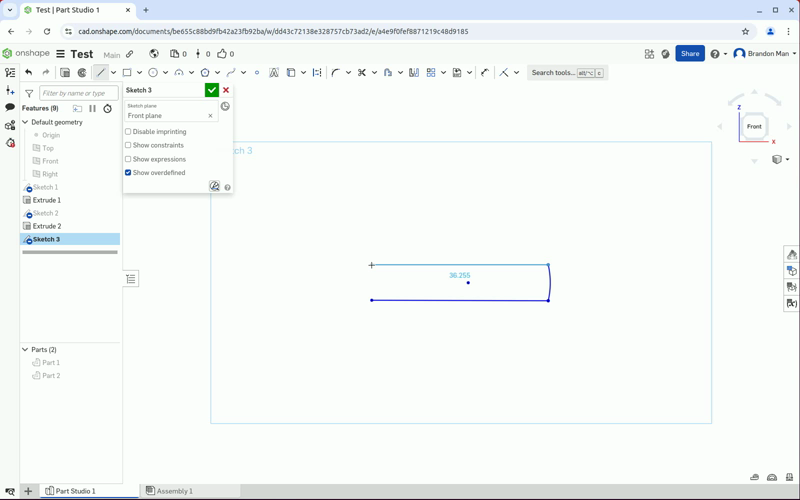
key(esc)
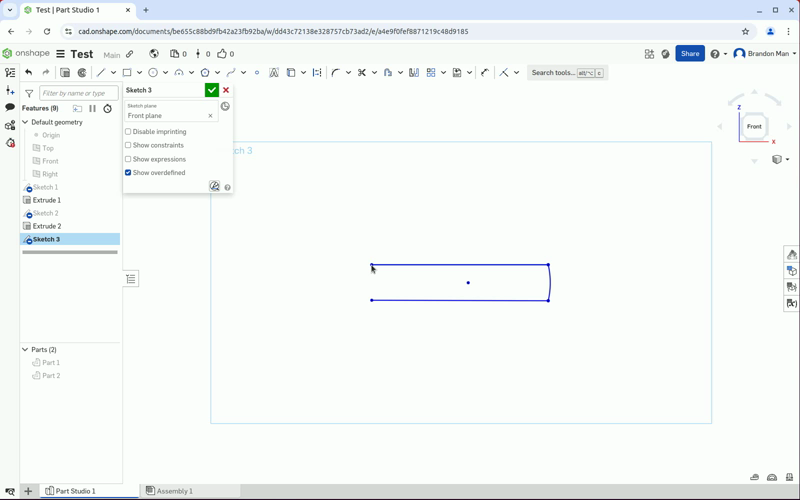
key(a)
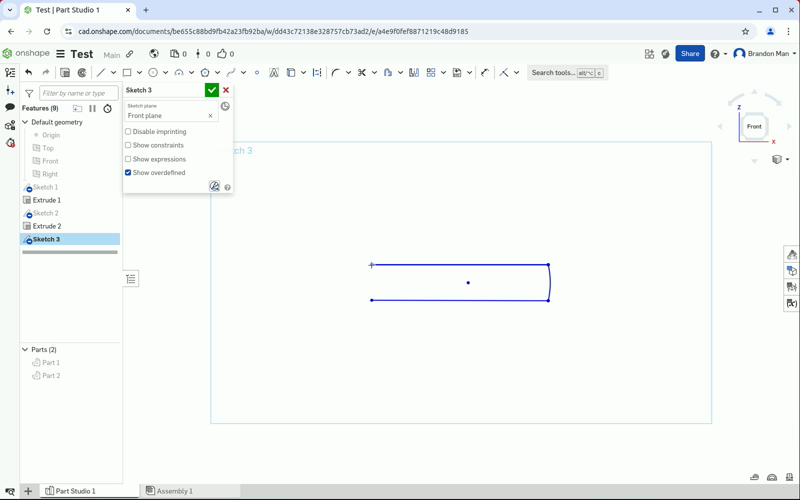
mouse_move(371, 264)
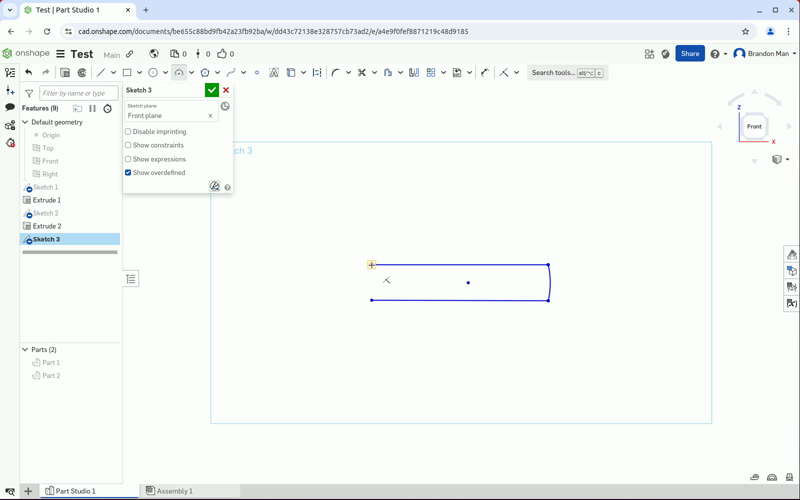
click(371, 264)
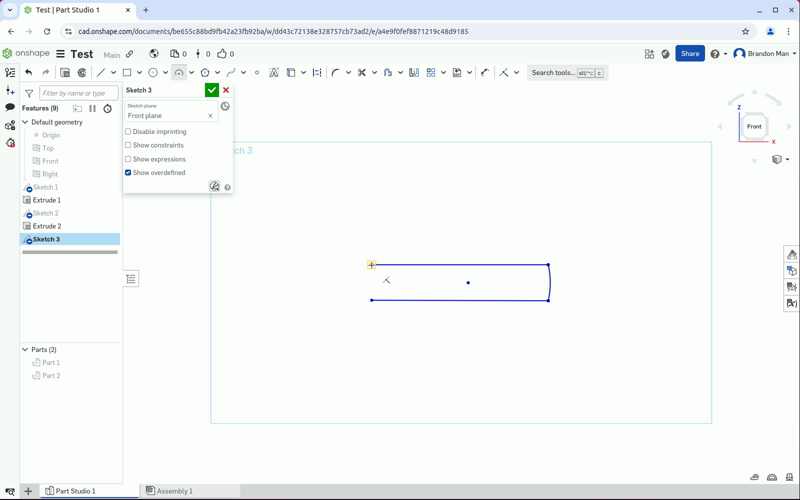
mouse_move(371, 300)
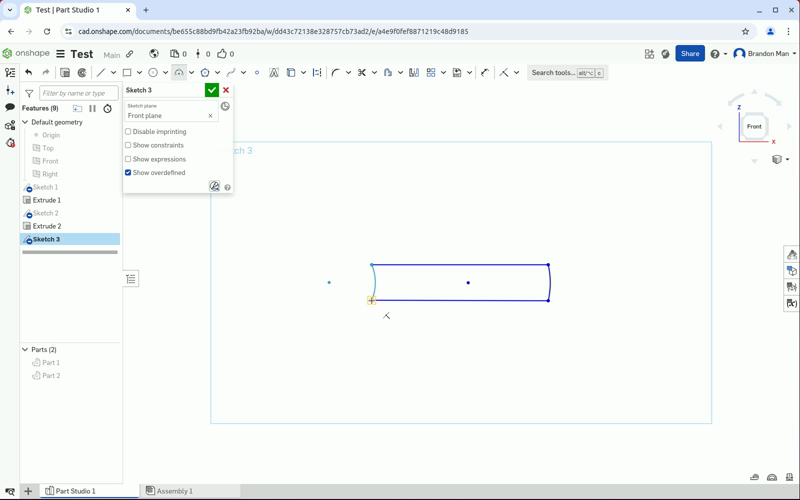
click(371, 300)
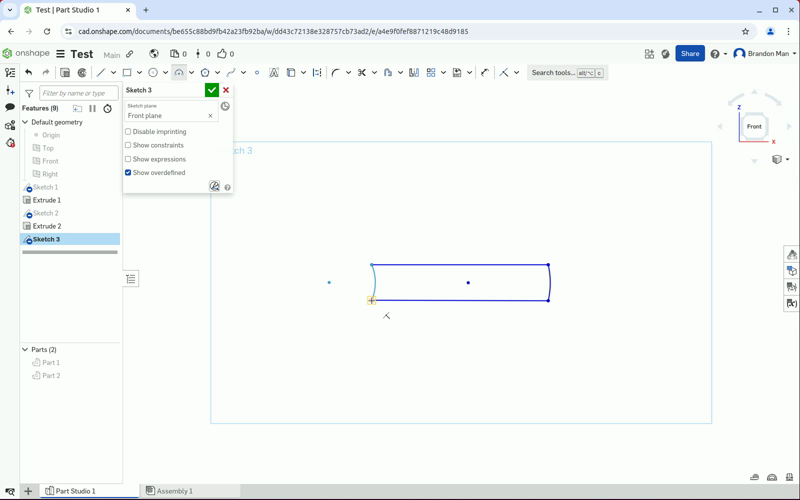
key_down(shift)
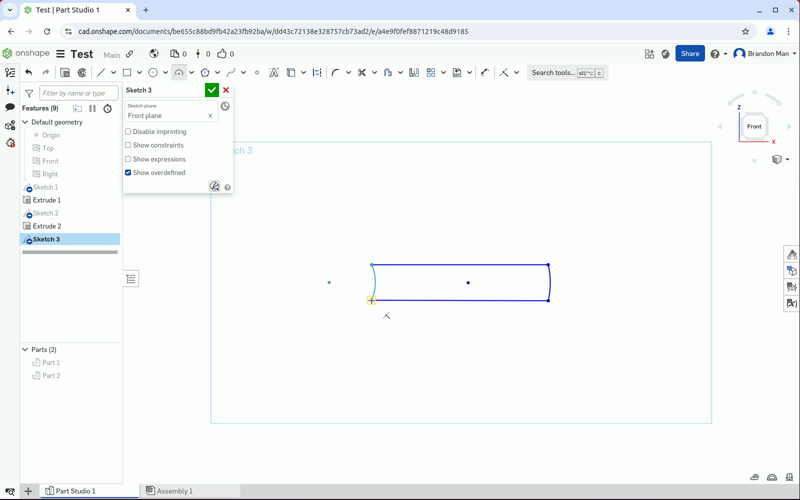
mouse_move(369, 282)
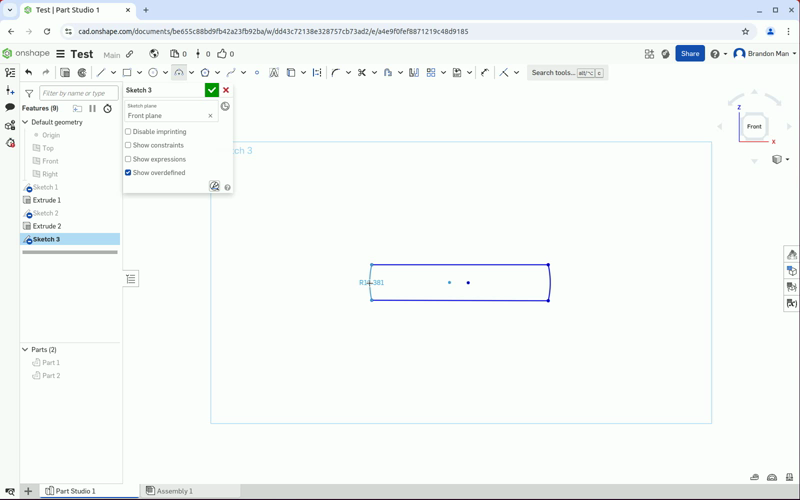
click(369, 282)
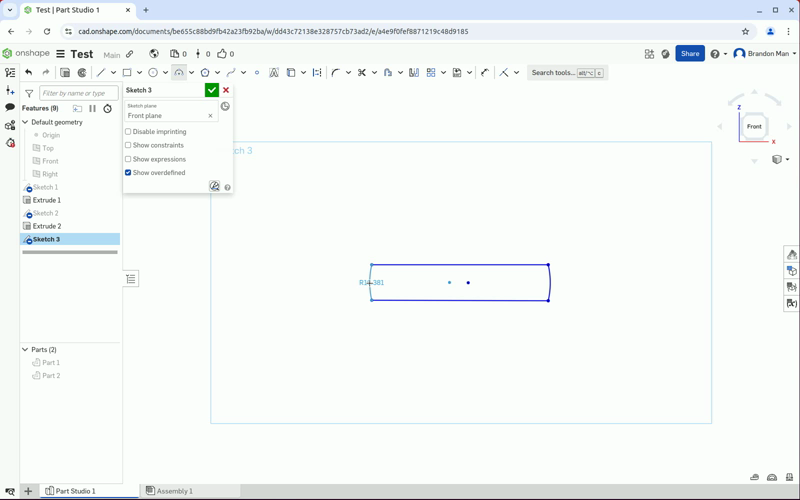
key_up(shift)
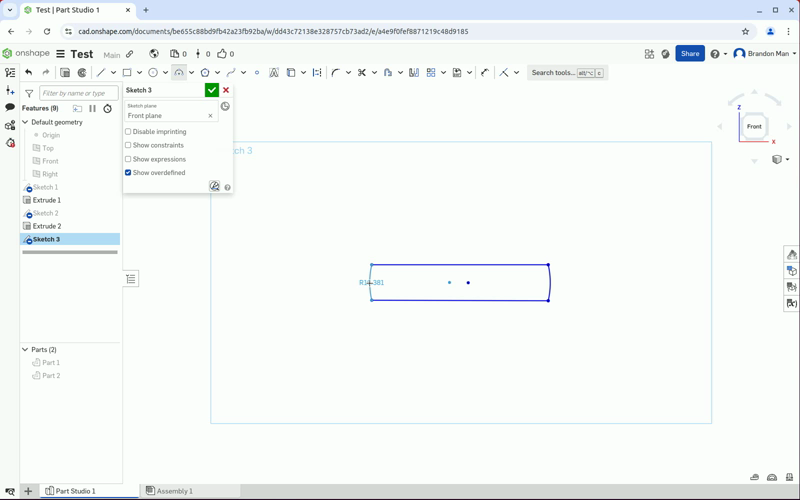
key(esc)
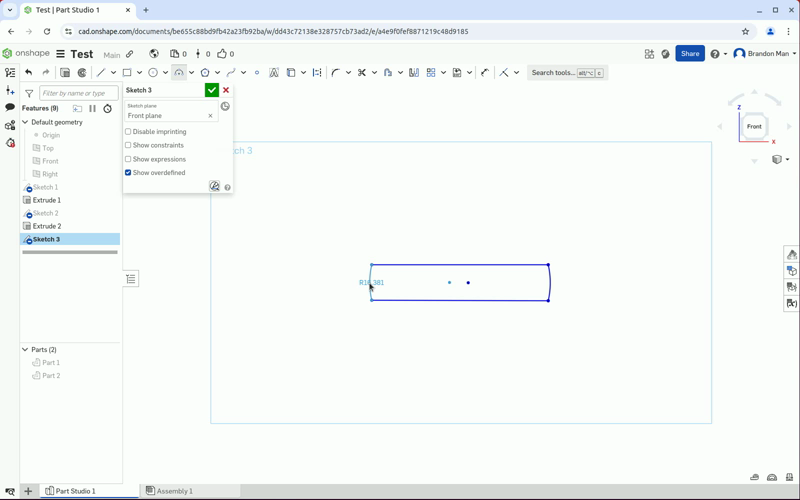
mouse_move(461, 284)
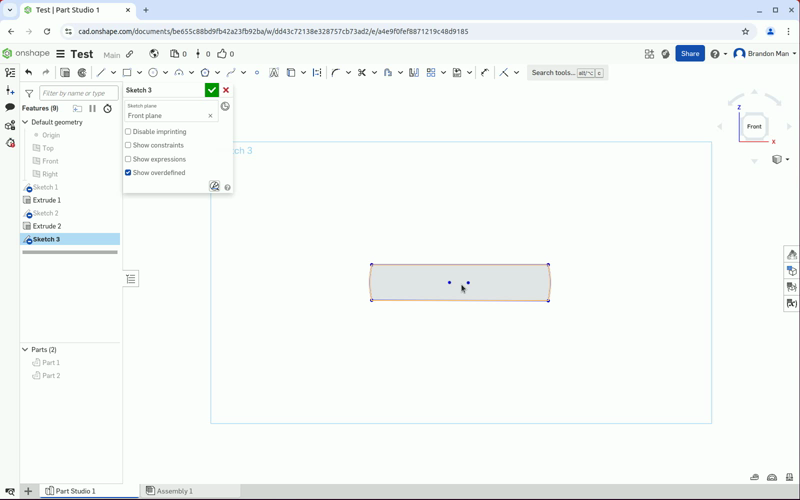
click(461, 284)
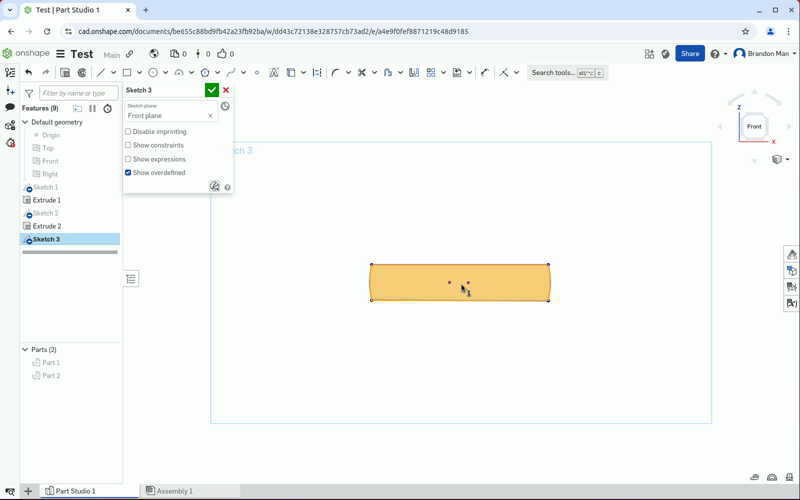
mouse_move(73, 352)
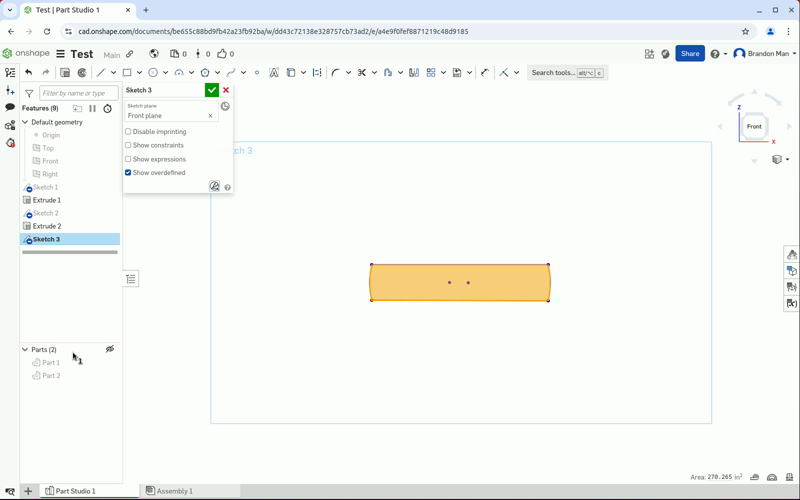
key(shift+y)
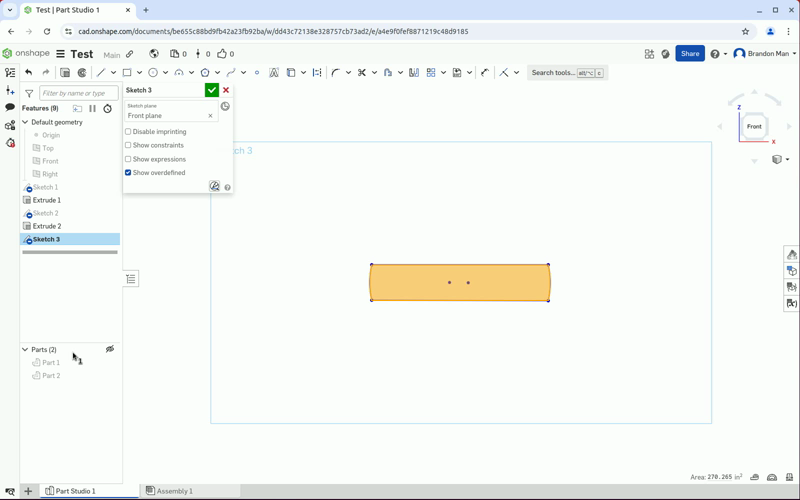
key(shift+e)
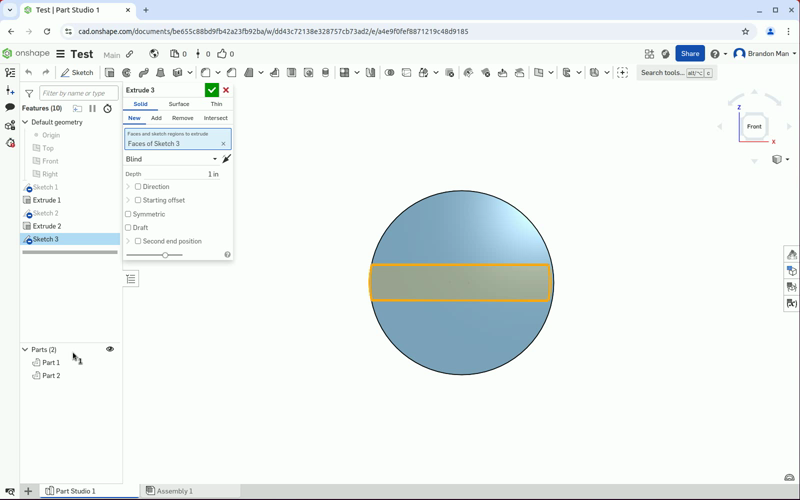
mouse_move(143, 106)
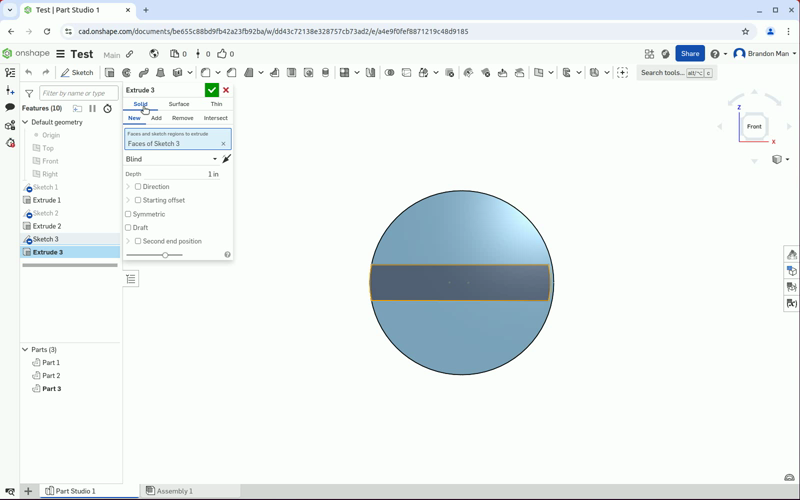
click(143, 106)
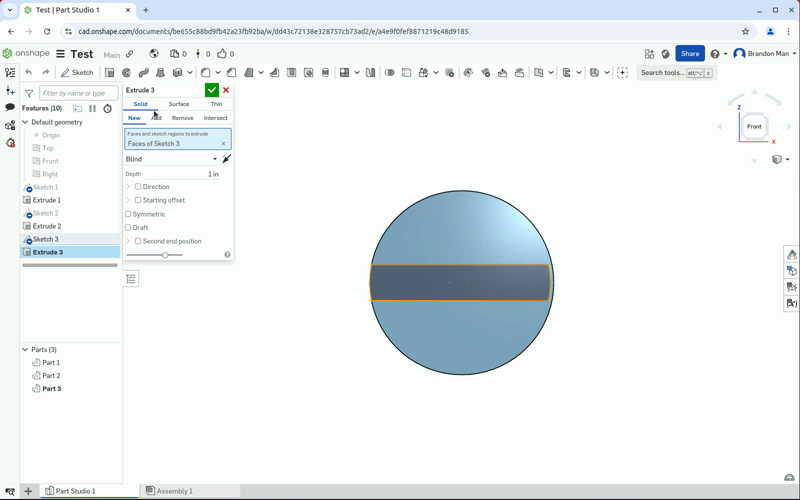
mouse_move(186, 120)
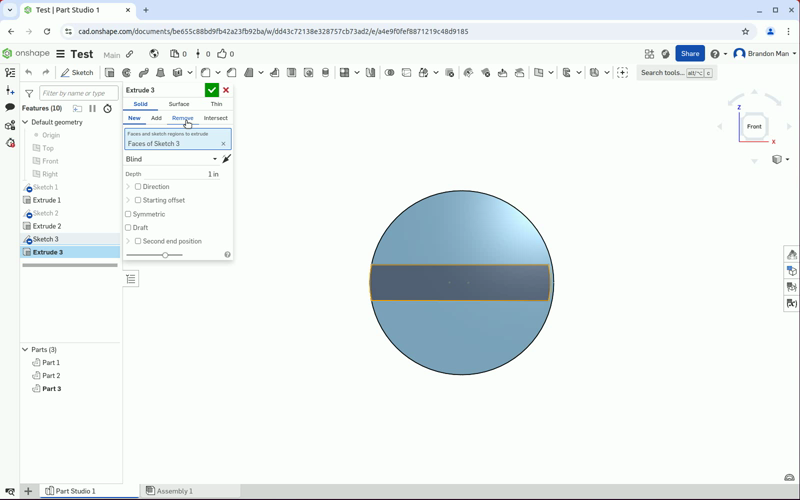
click(186, 120)
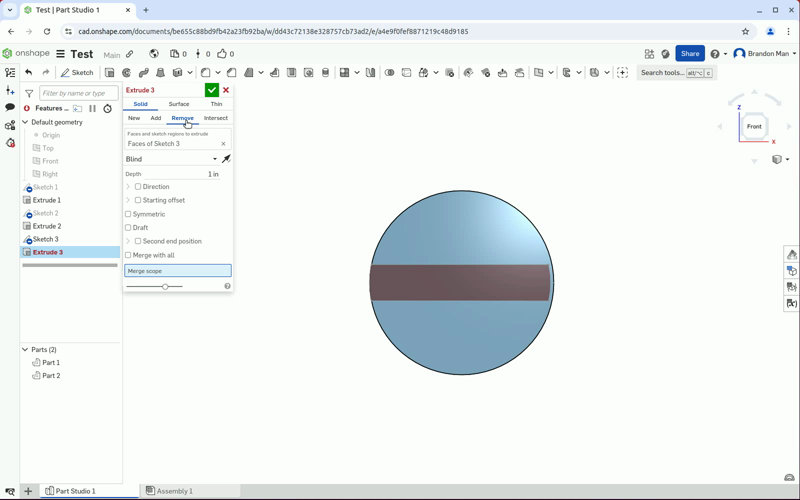
key(tab, 4)
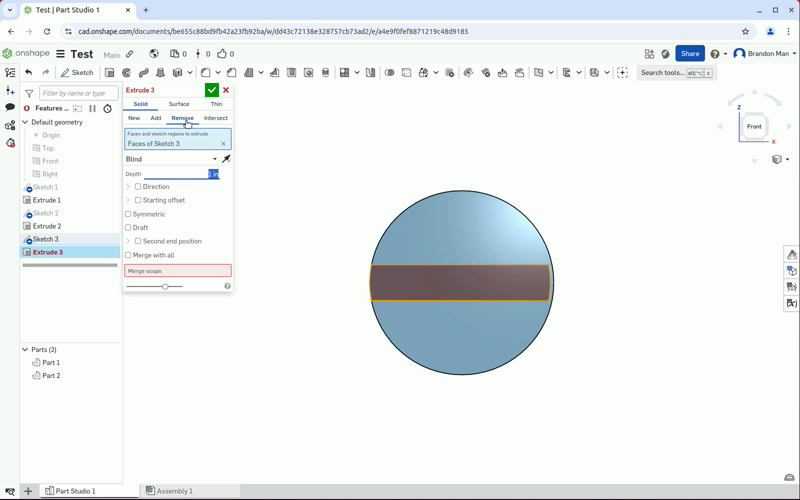
text(3.611)
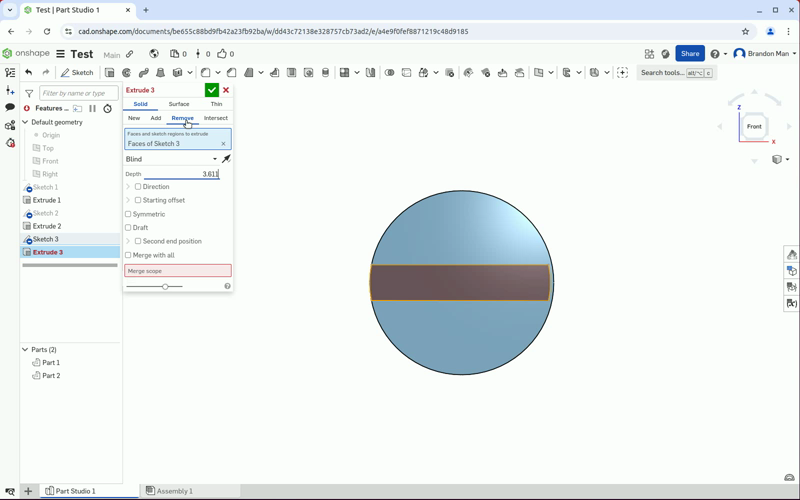
key(tab, 6)
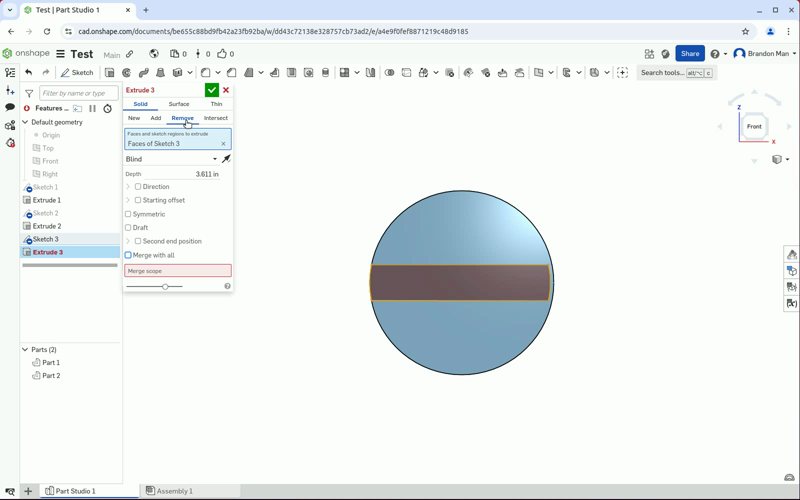
key(space)
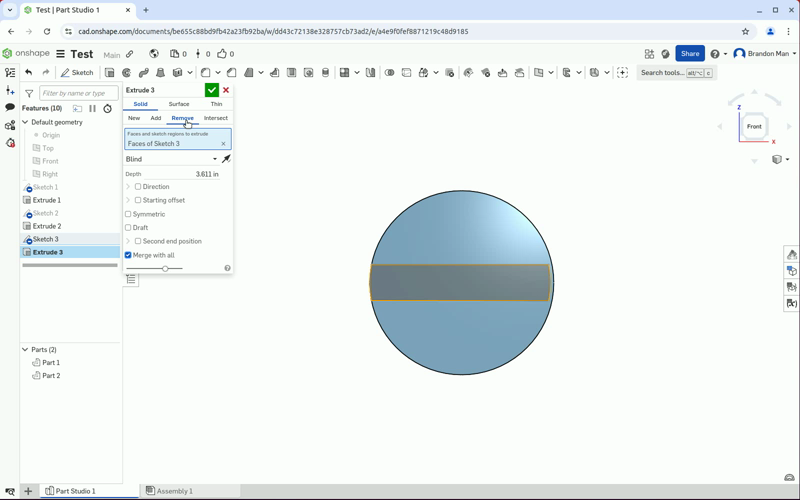
key(enter)
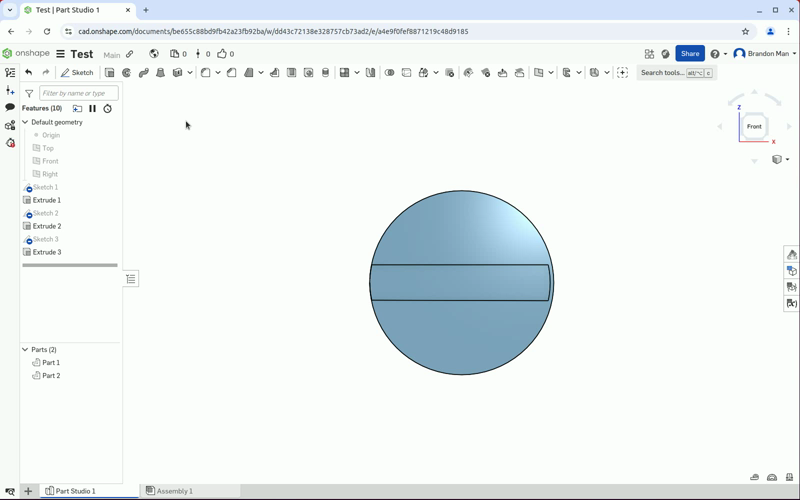
key(shift+h)
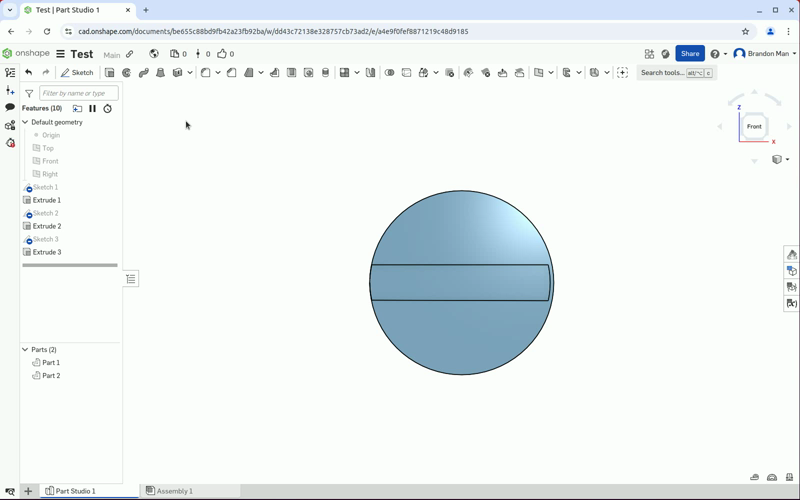
key(shift+h)
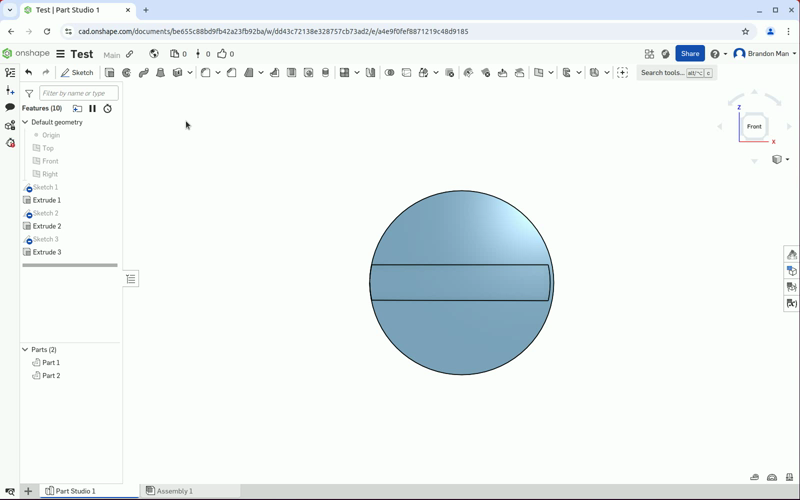
key(shift+7)
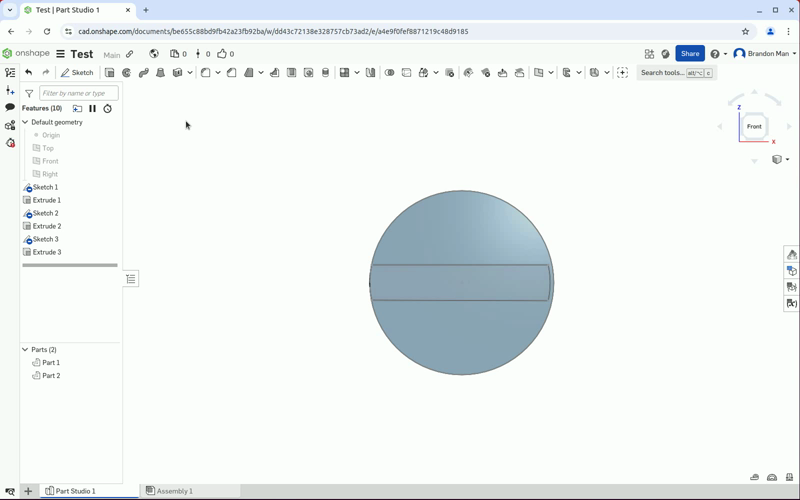
key(left, 2)
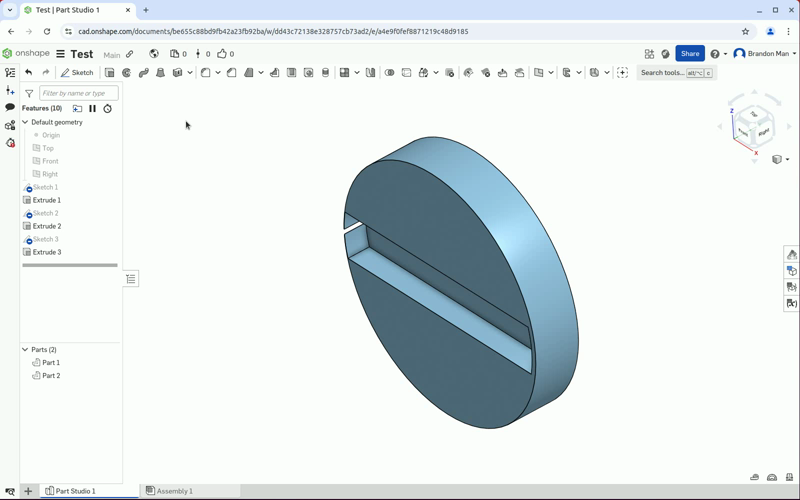
key(down, 2)
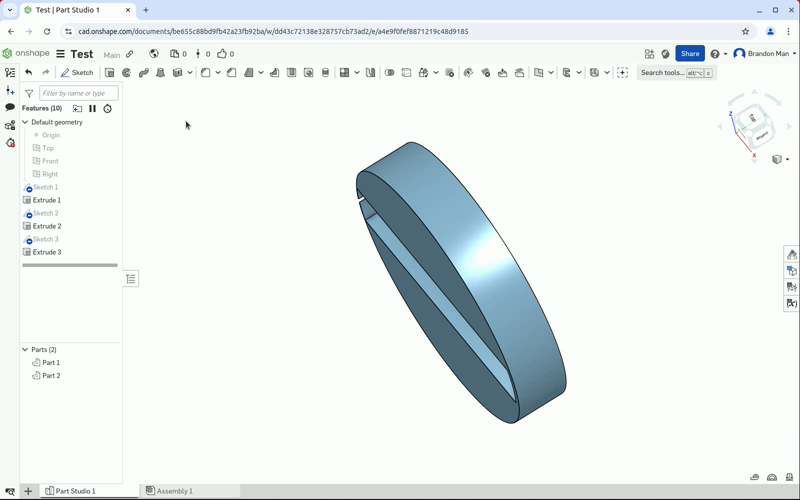
key(up, 2)
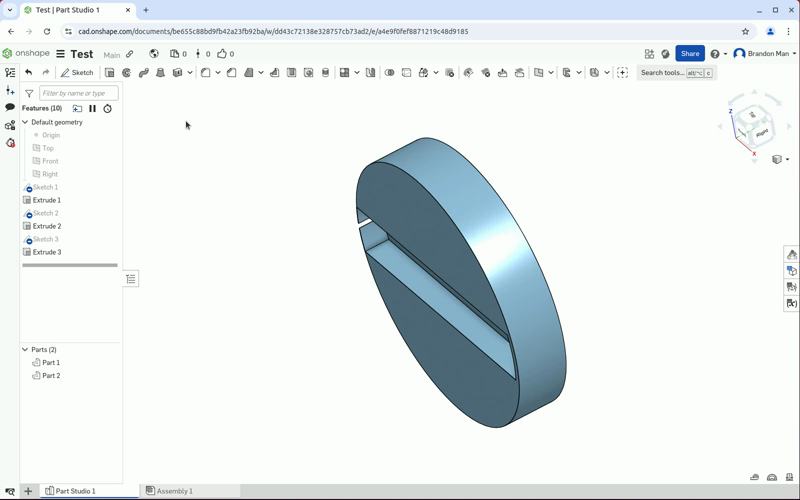
key(right, 2)
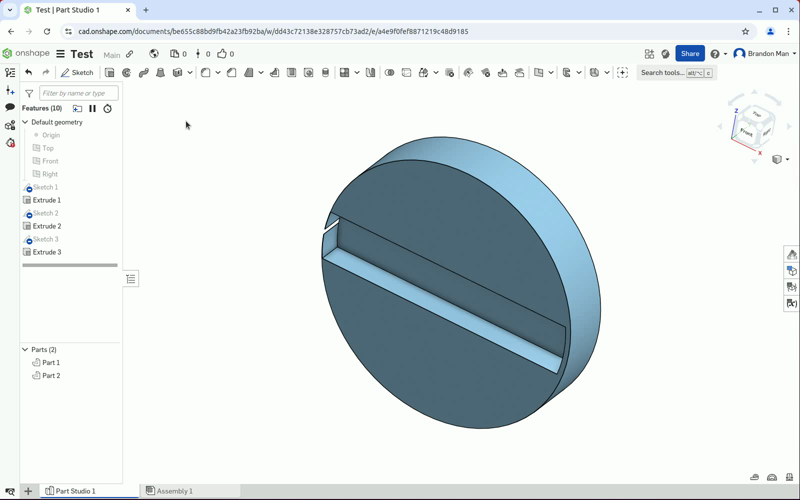
mouse_move(73, 189)
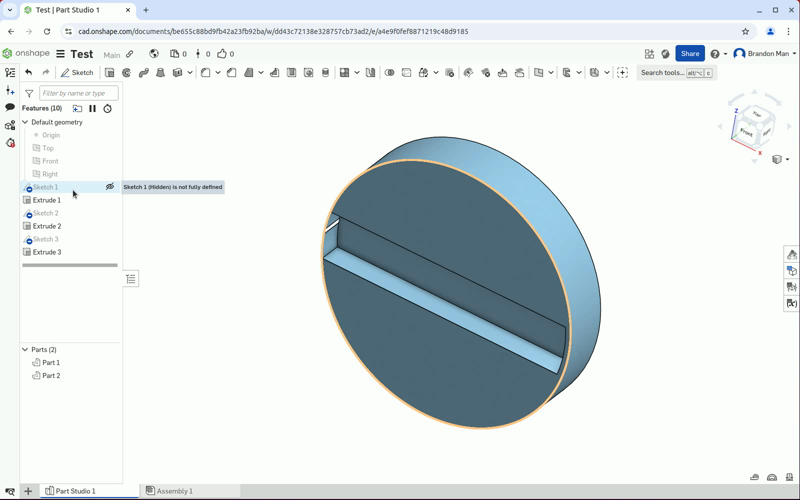
click(73, 189)